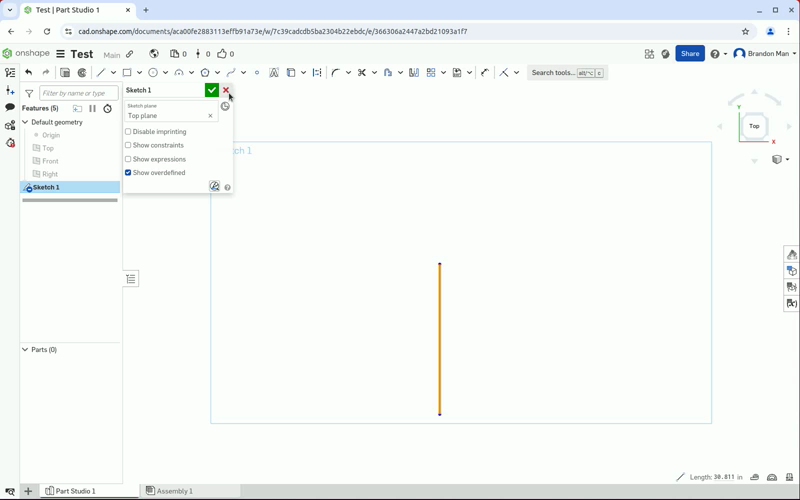
key(shift+h)
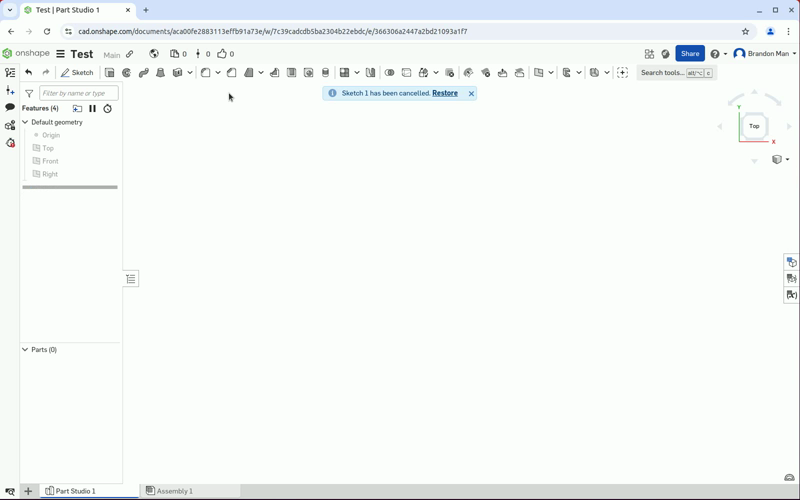
mouse_move(73, 352)
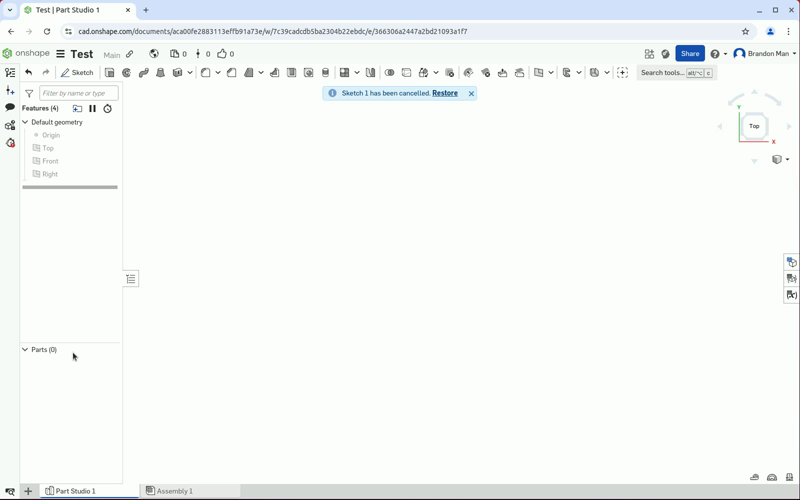
key(y)
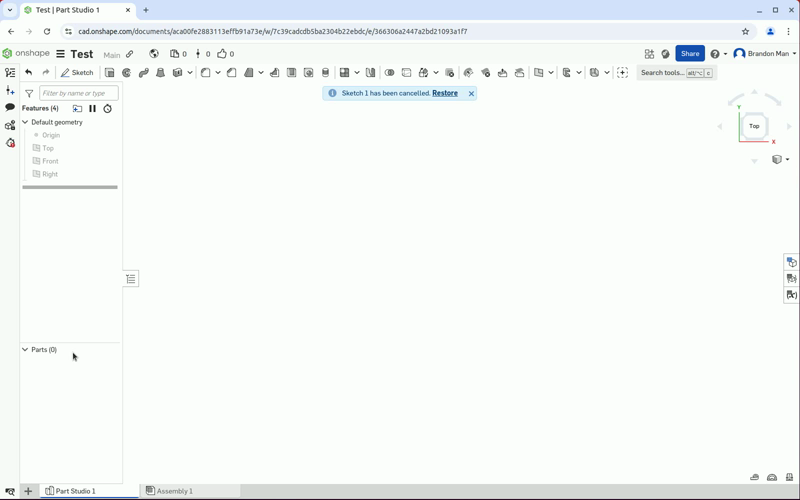
key(shift+p)
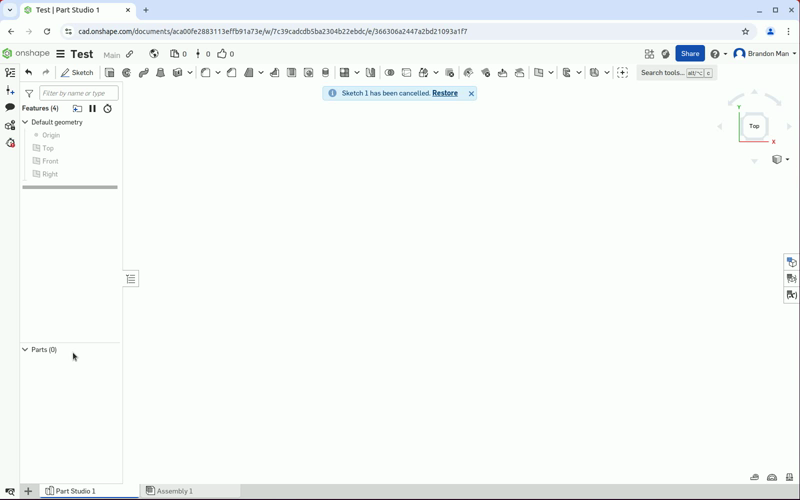
key(space)
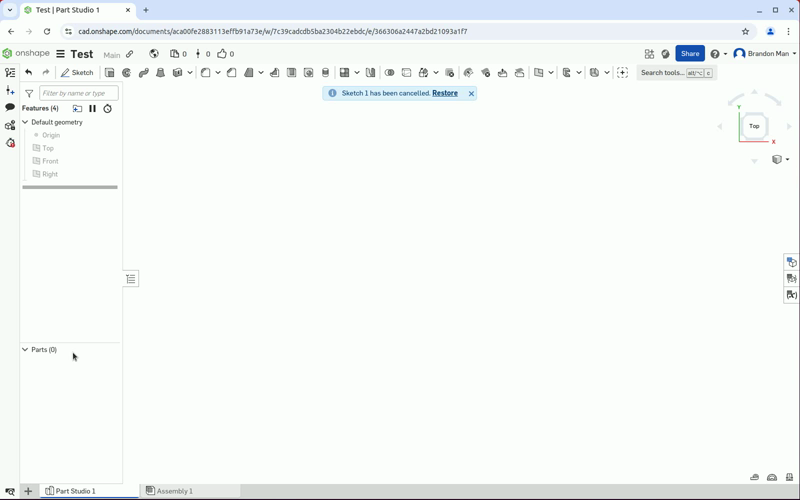
key_down(shift)
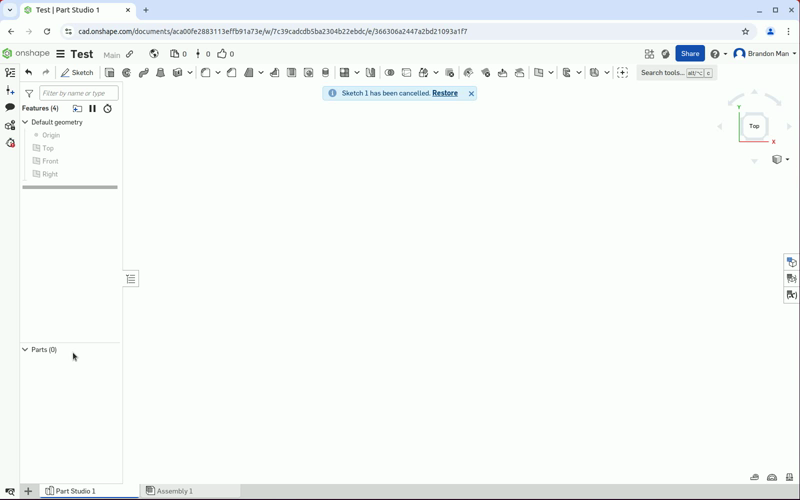
key(up)
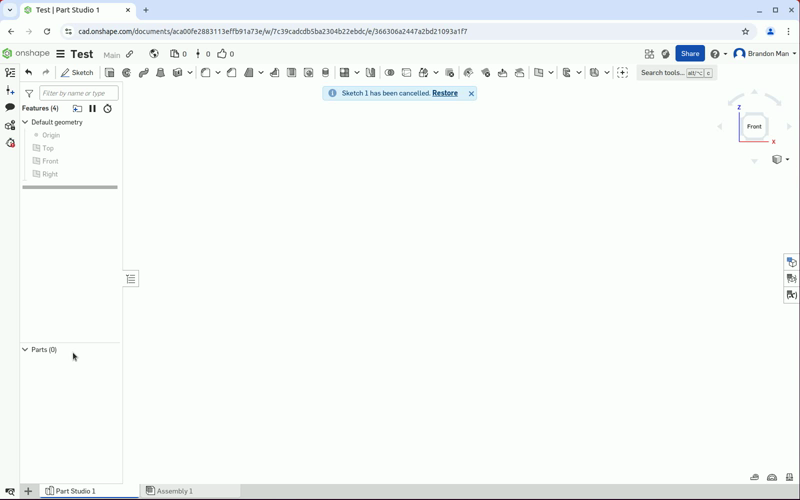
key_up(shift)
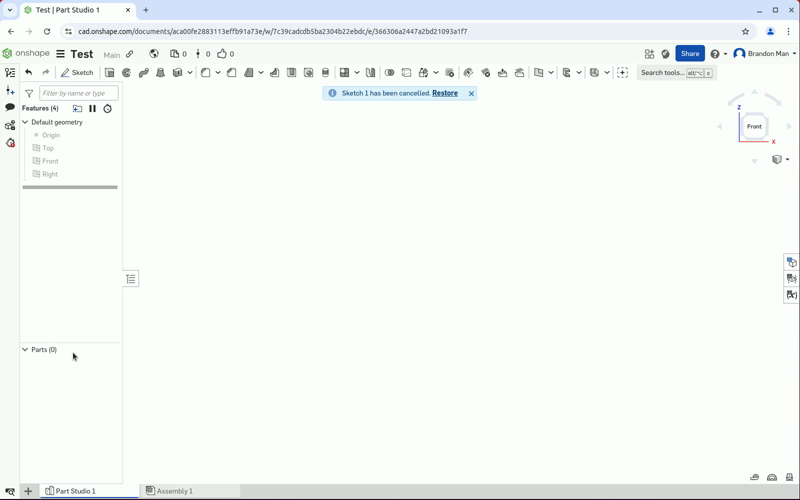
mouse_move(73, 352)
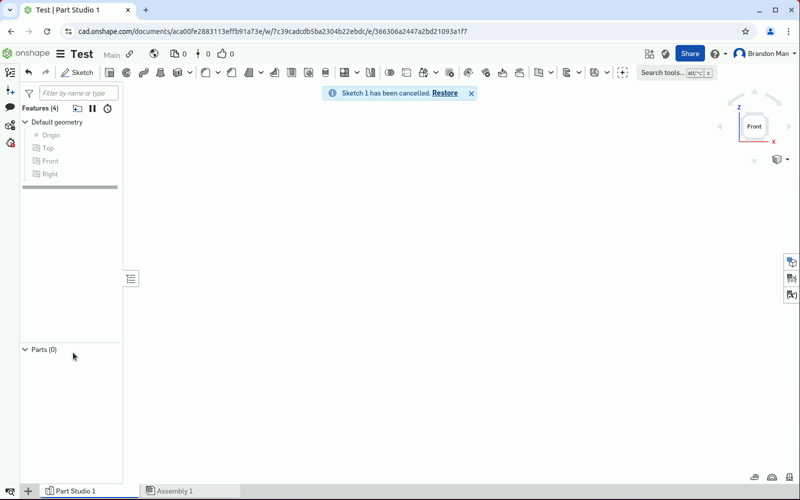
key(shift+y)
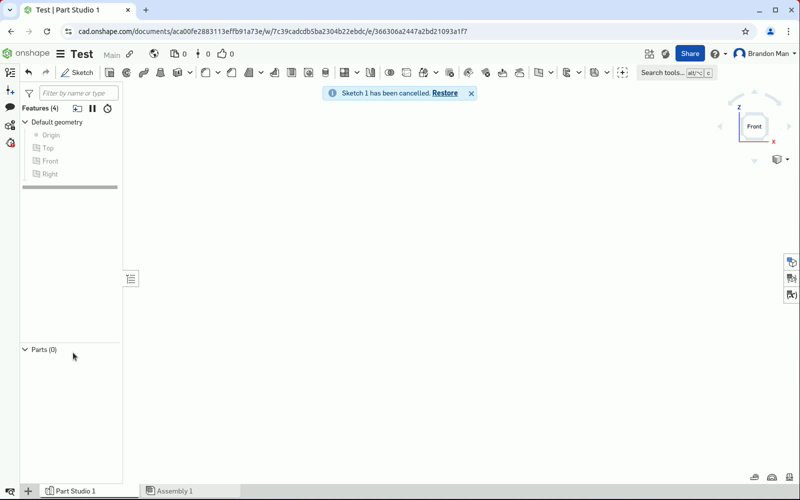
key(shift+s)
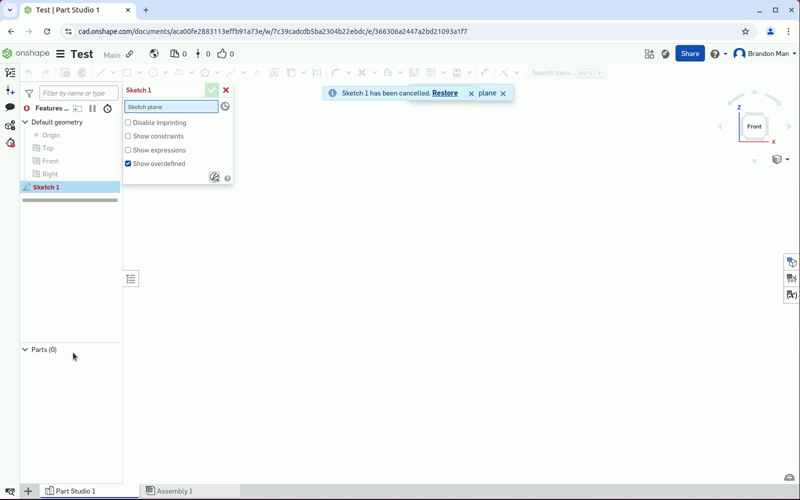
mouse_move(73, 163)
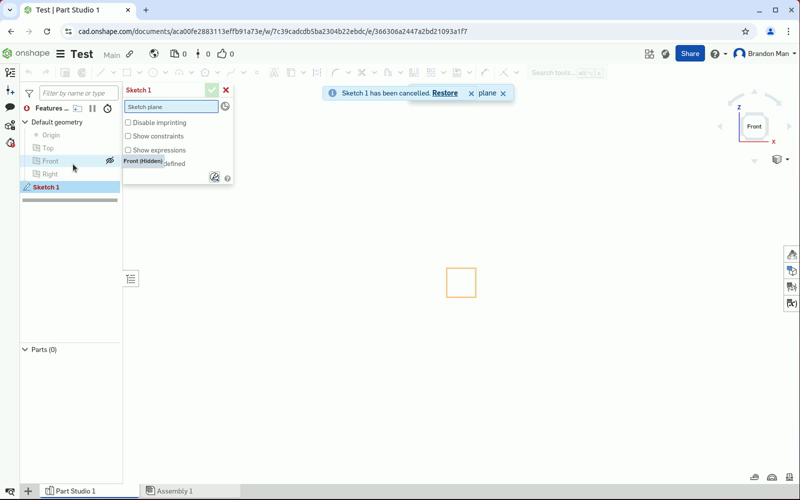
click(73, 163)
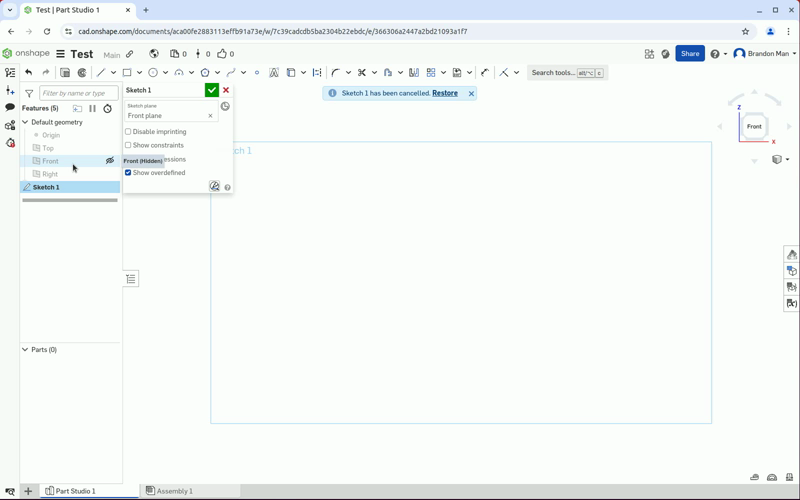
mouse_move(73, 352)
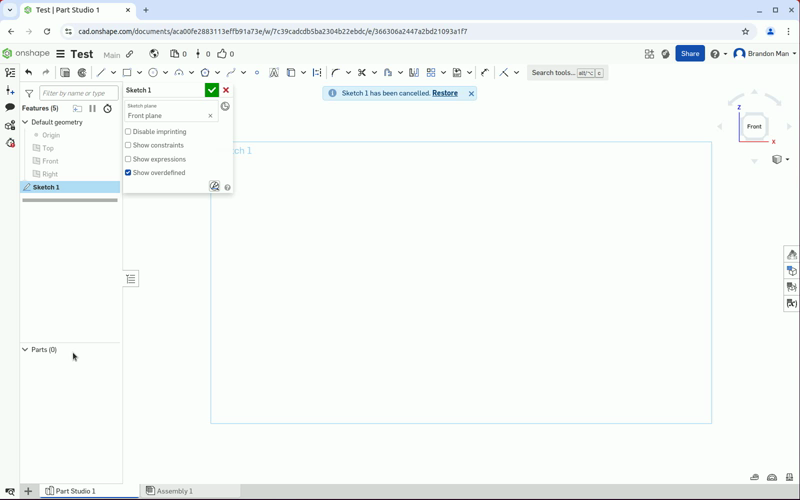
key(y)
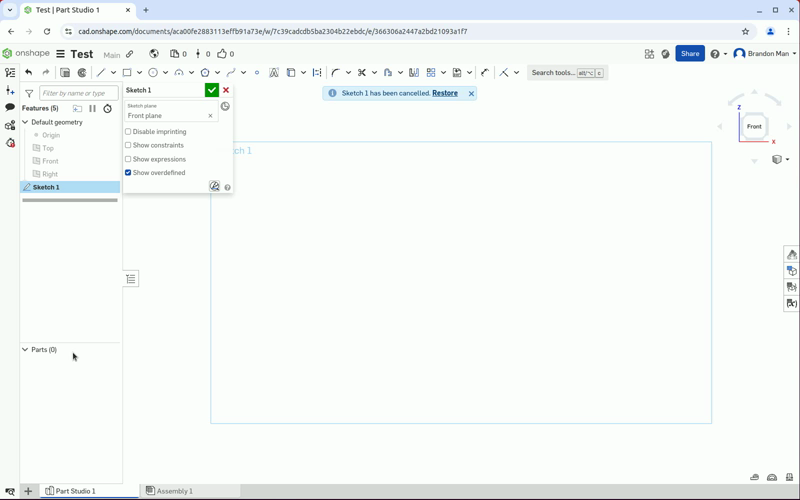
key(c)
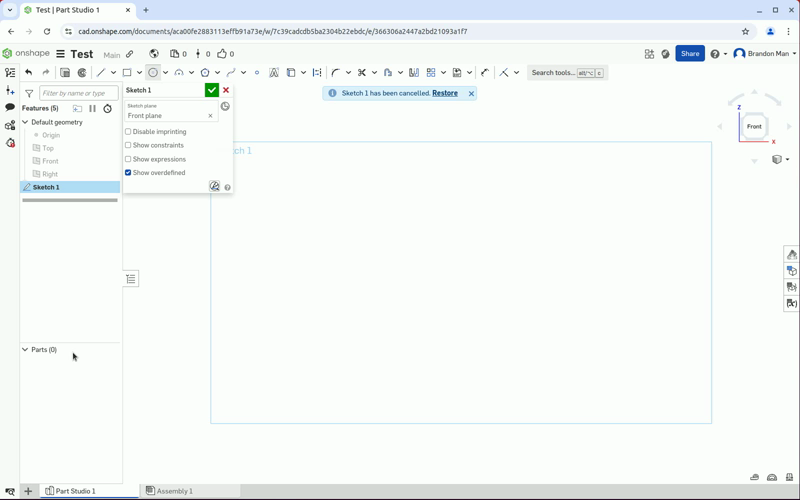
key_down(shift)
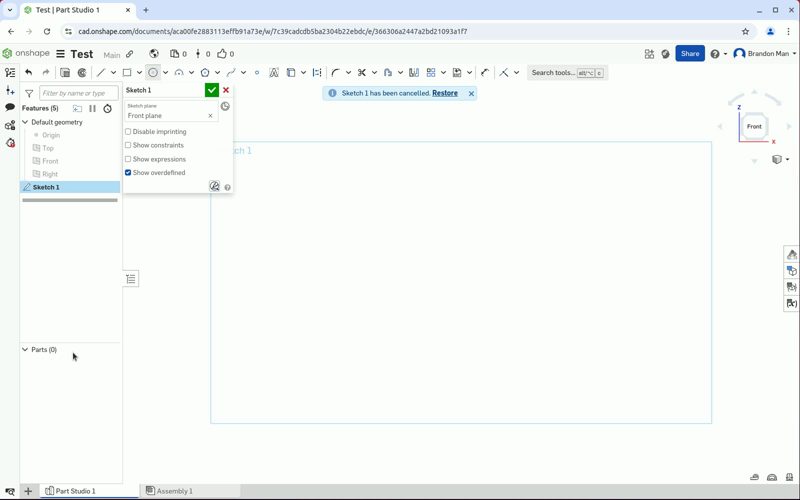
mouse_move(461, 282)
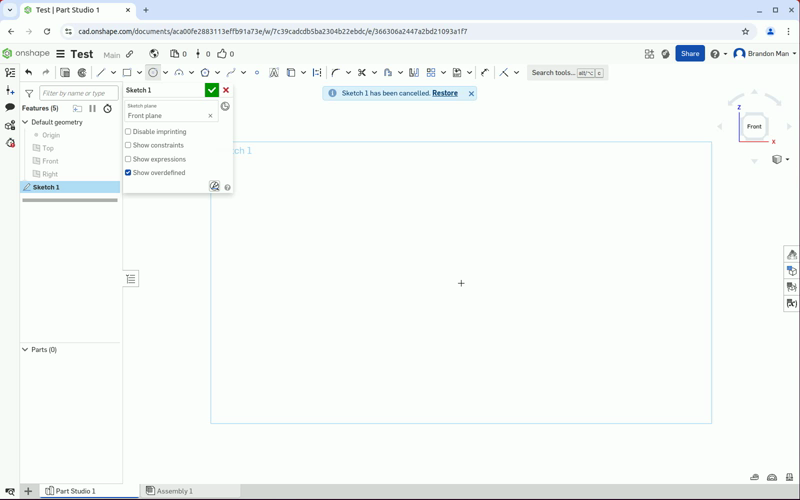
click(461, 282)
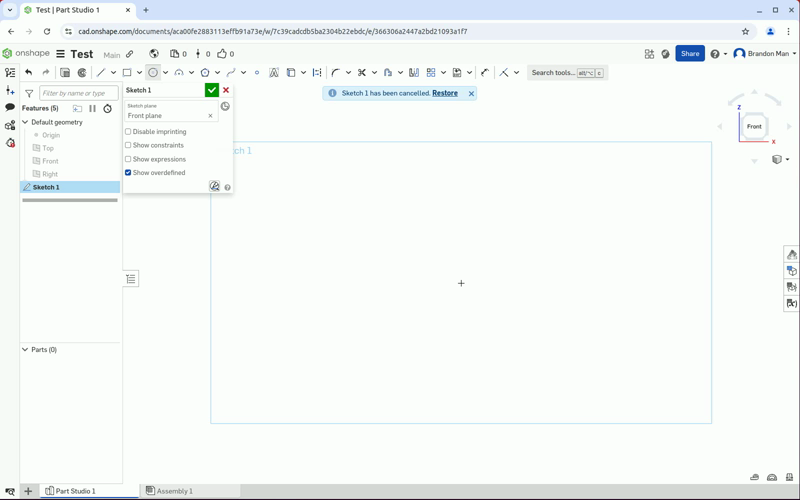
key_up(shift)
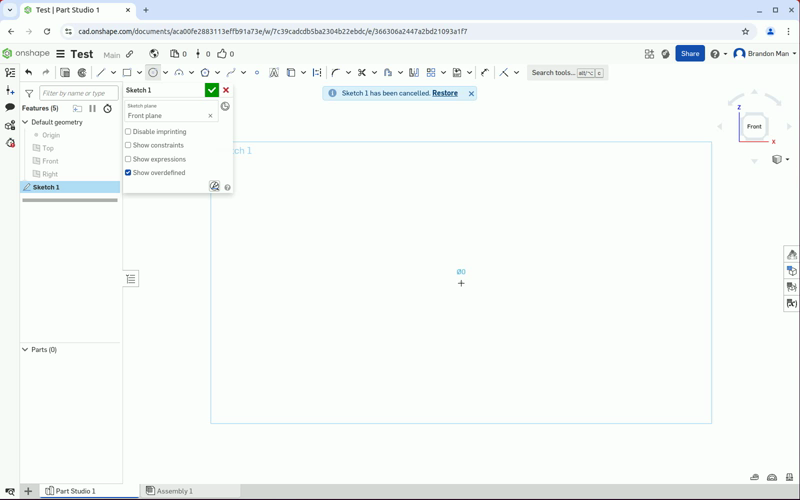
mouse_move(497, 282)
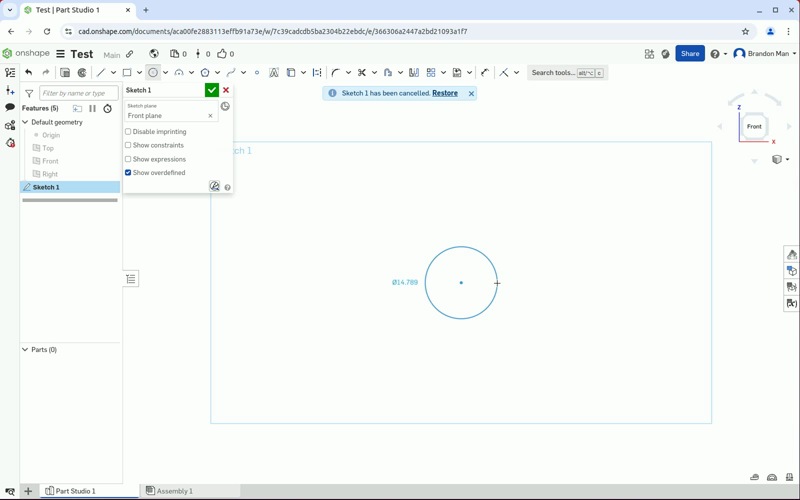
click(497, 282)
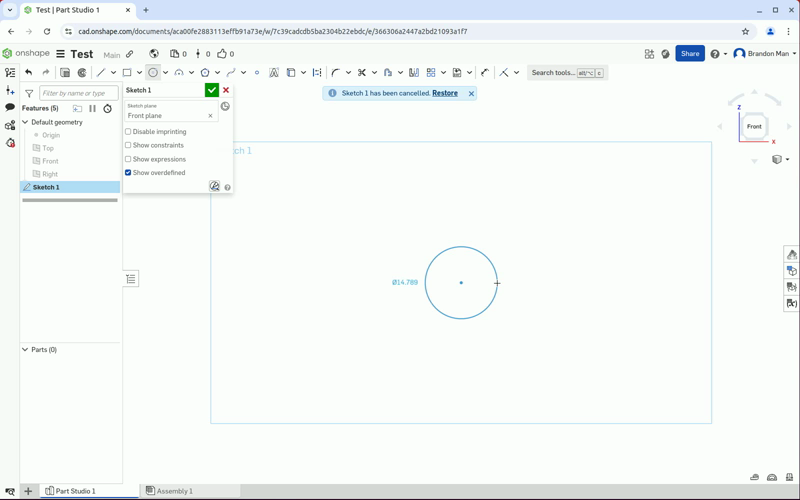
key(esc)
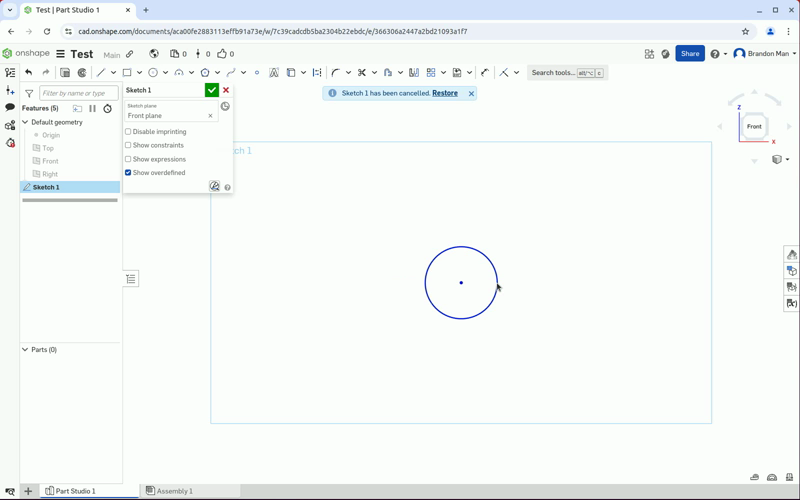
key(c)
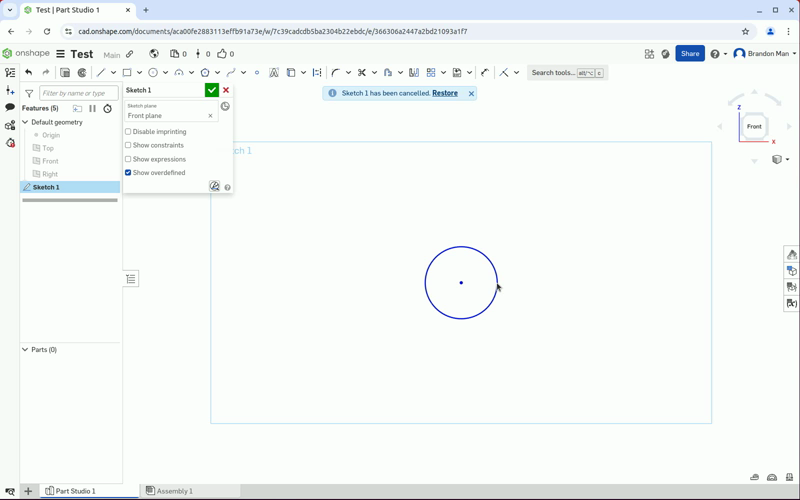
key_down(shift)
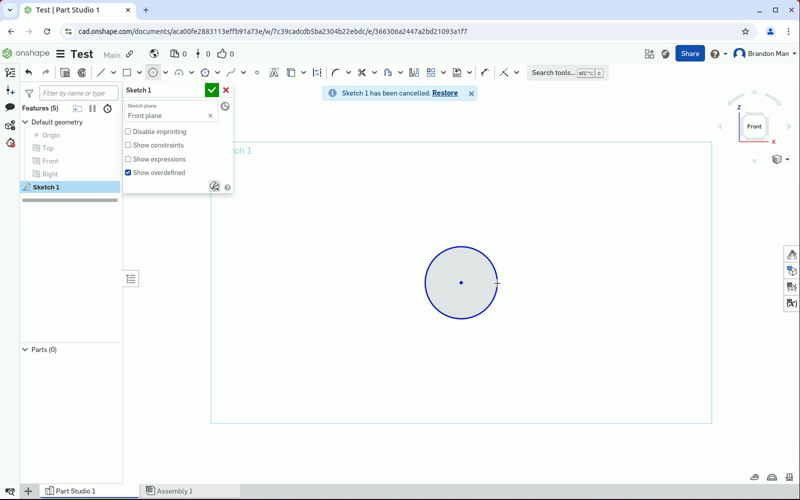
mouse_move(461, 282)
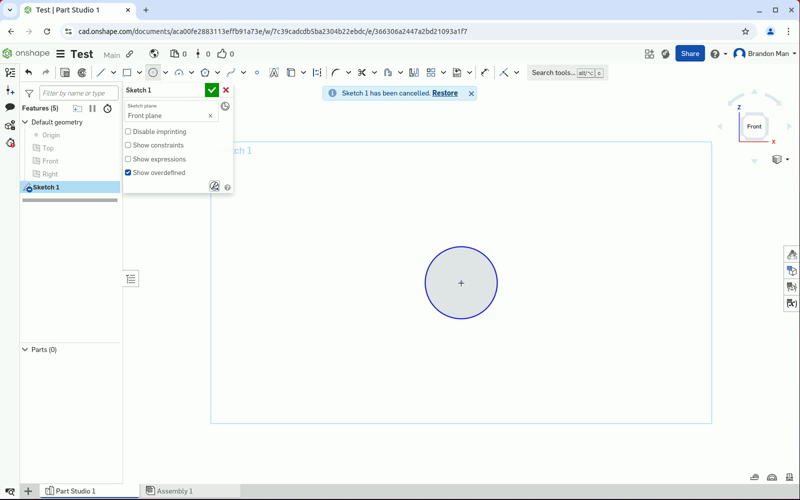
click(461, 282)
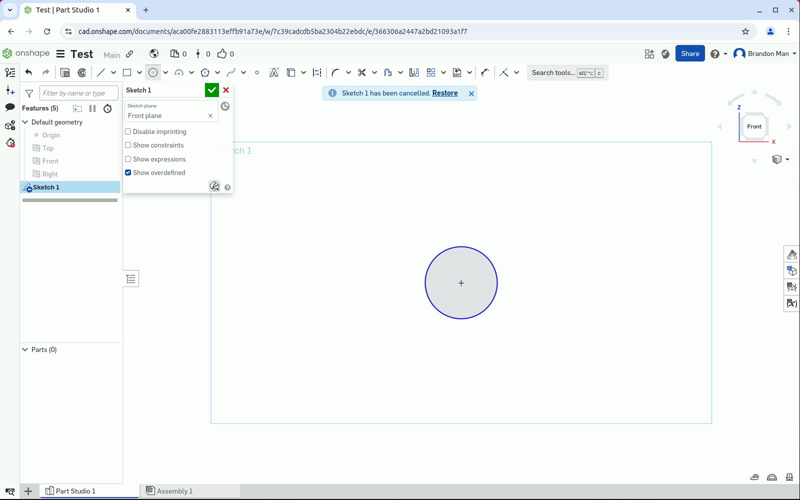
key_up(shift)
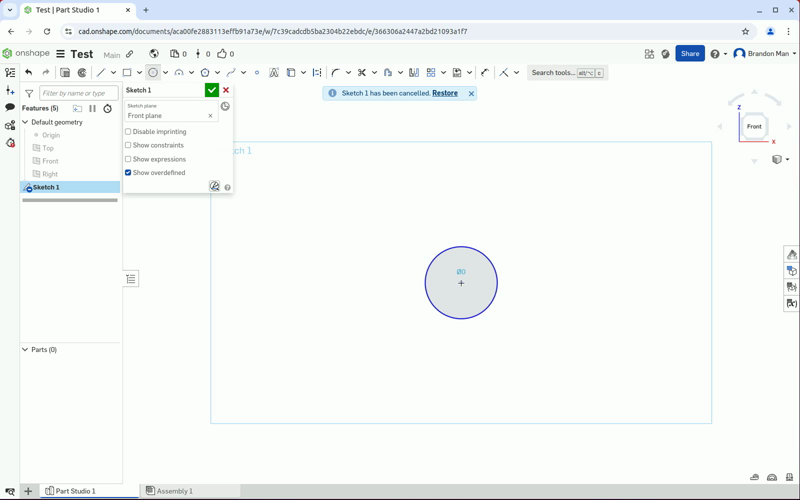
mouse_move(479, 282)
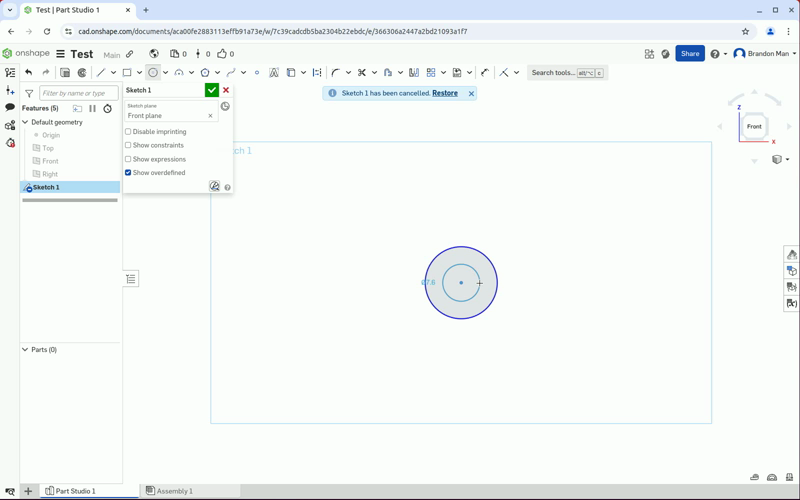
click(479, 282)
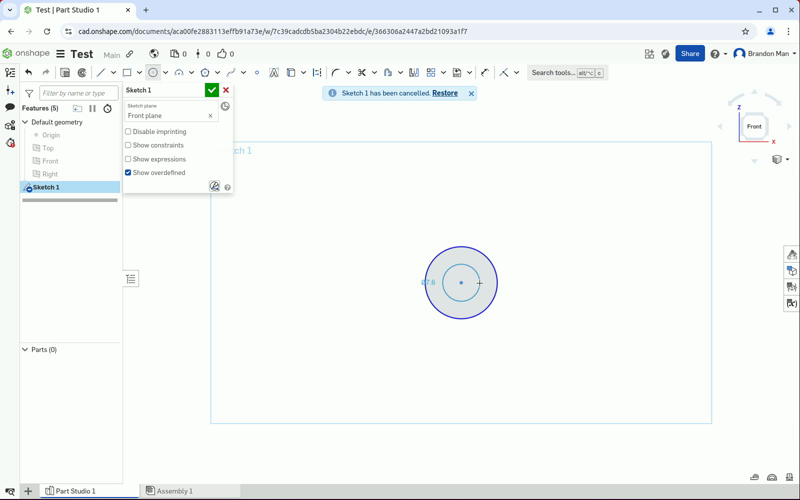
key(esc)
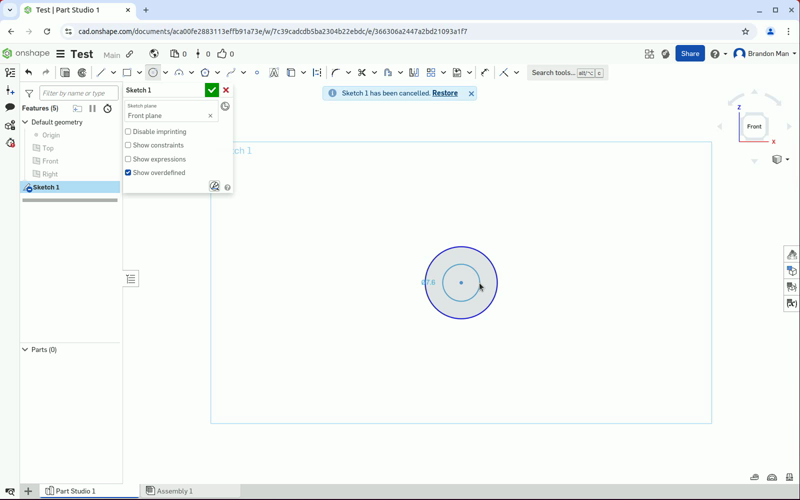
mouse_move(468, 259)
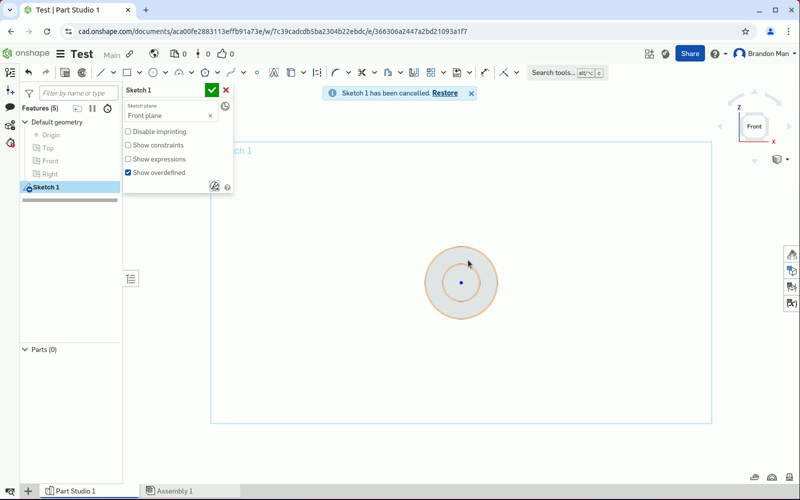
click(468, 259)
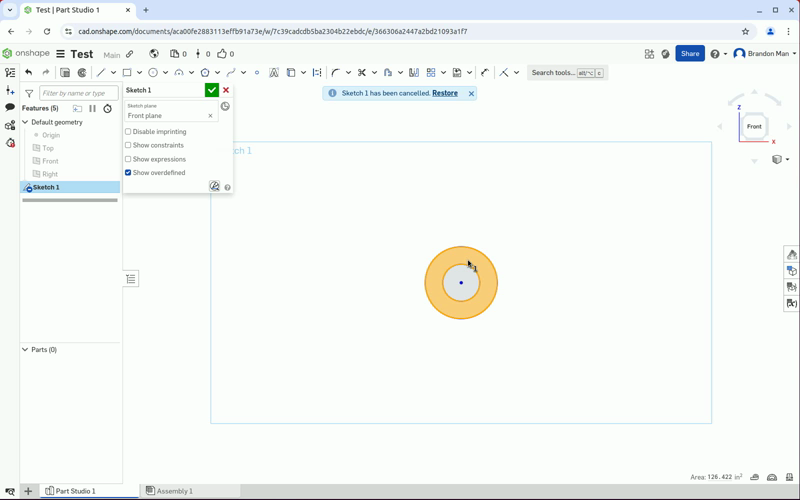
mouse_move(73, 352)
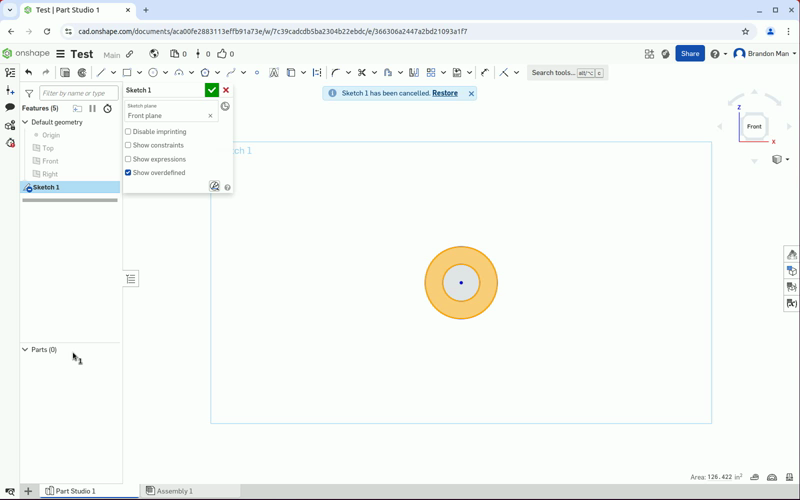
key(shift+y)
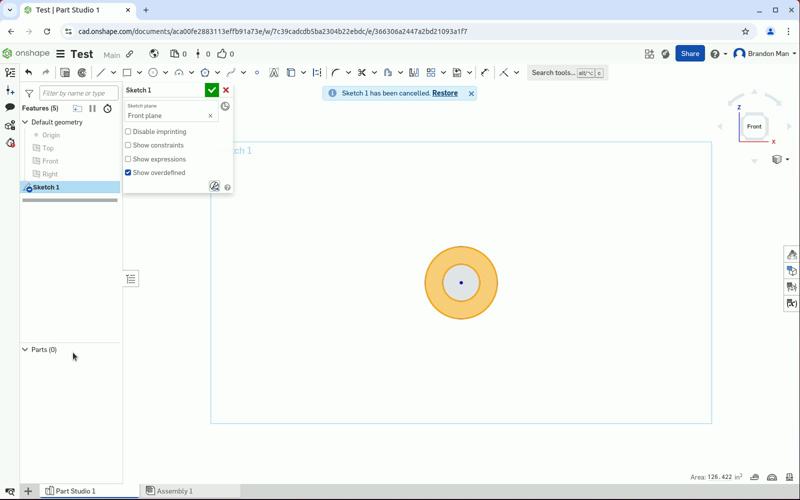
key(shift+e)
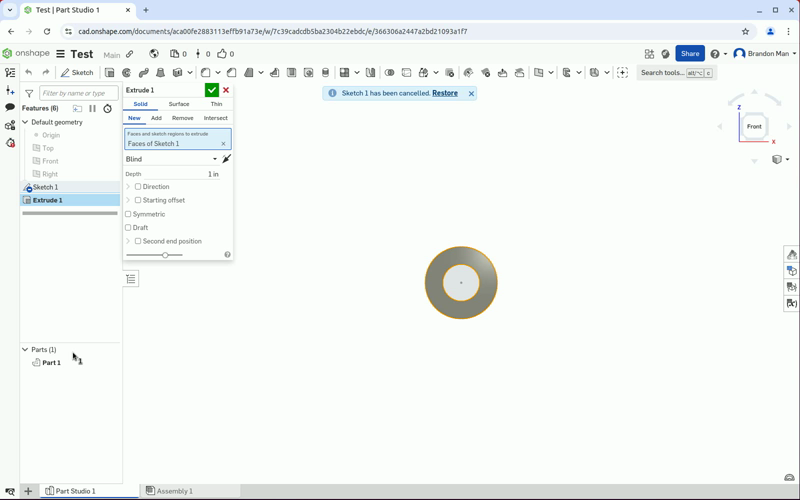
mouse_move(143, 106)
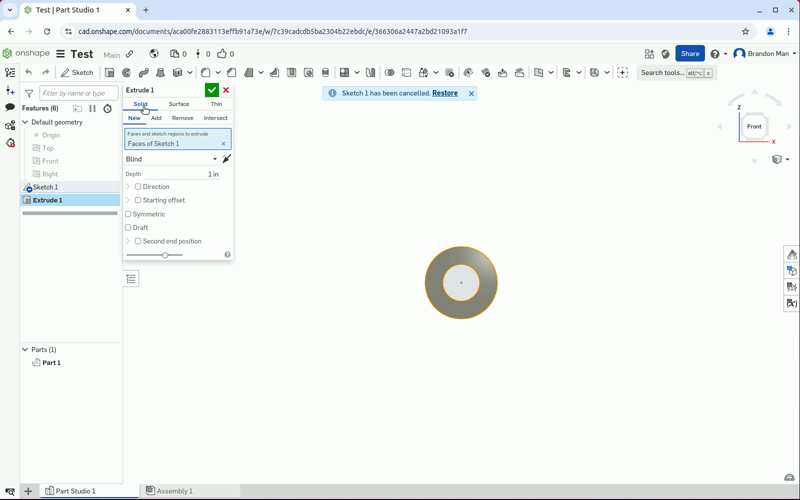
click(143, 106)
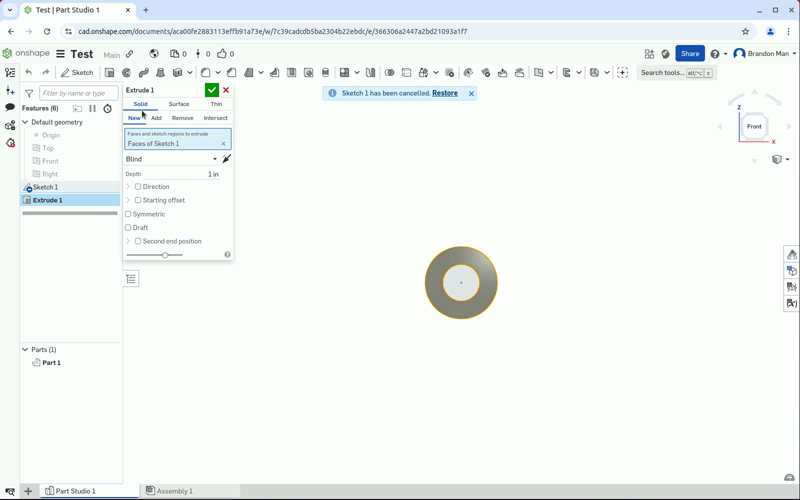
mouse_move(137, 120)
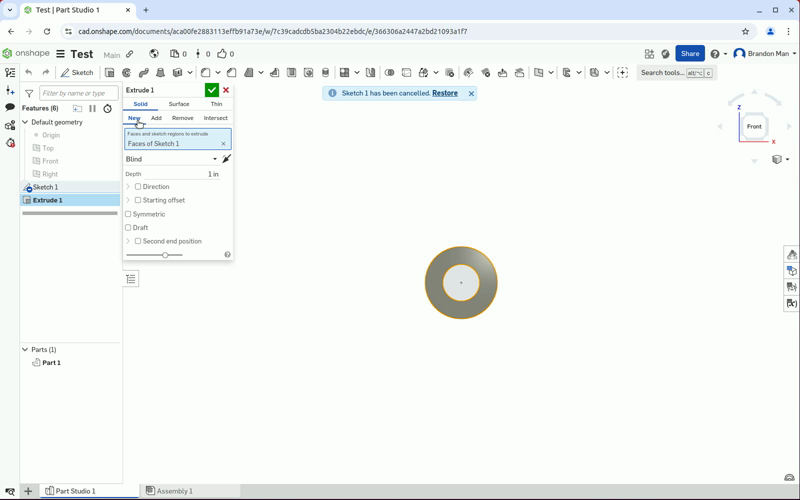
click(137, 120)
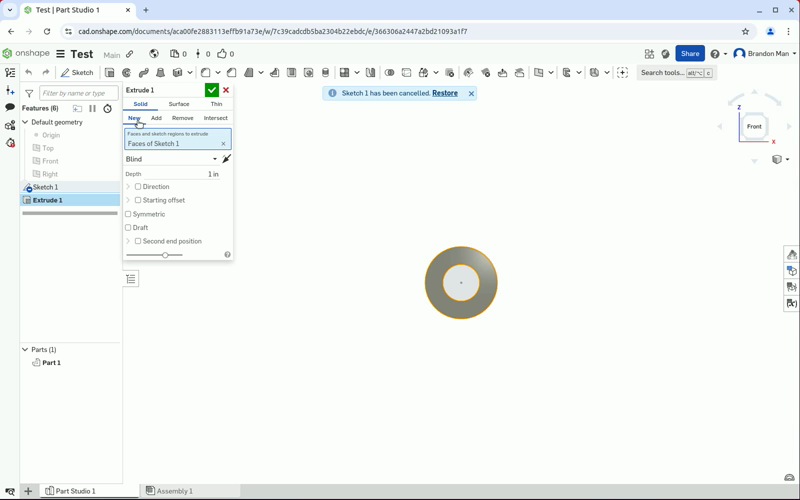
key(tab, 4)
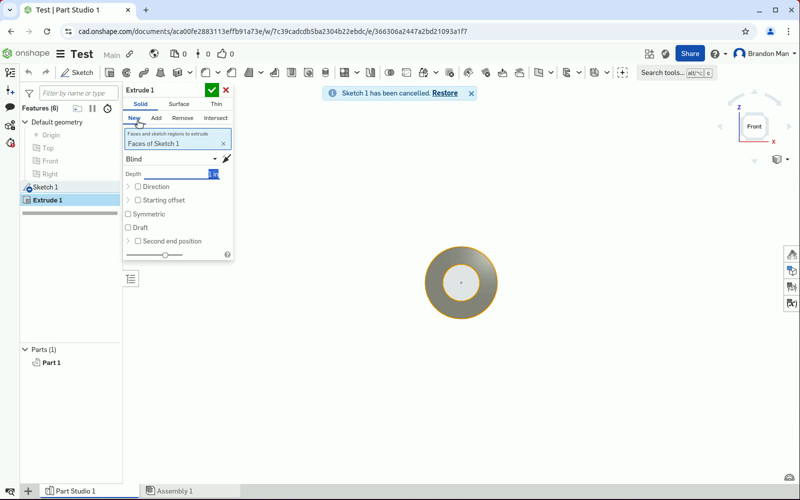
text(3.129)
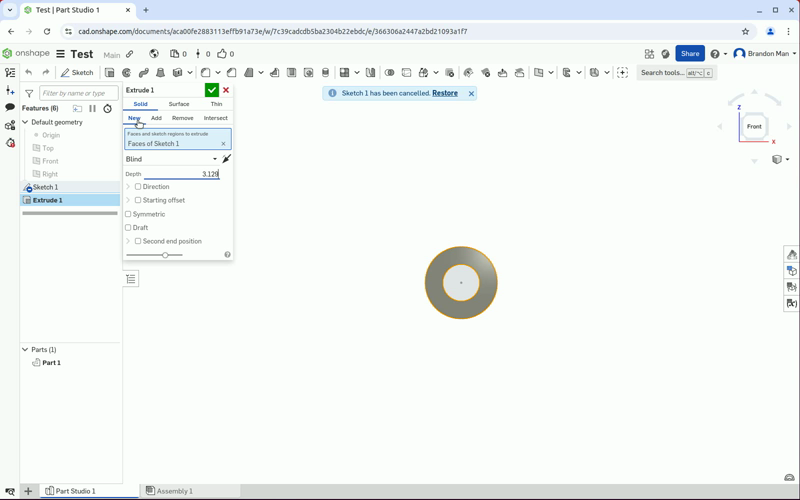
key(enter)
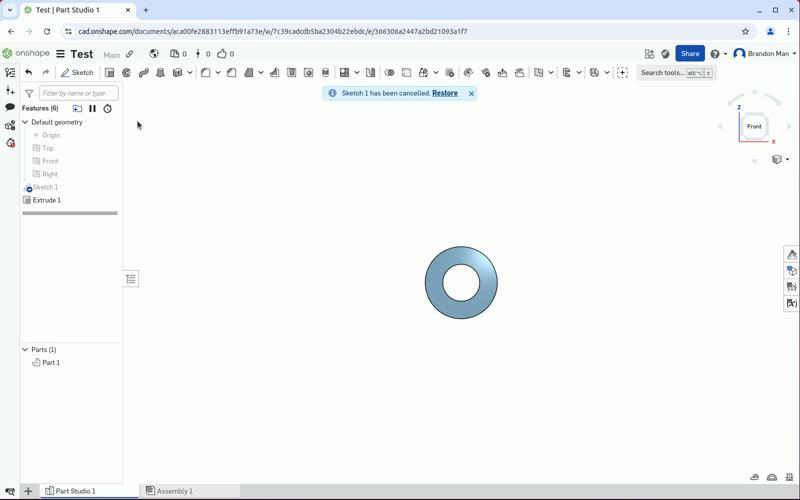
key(shift+h)
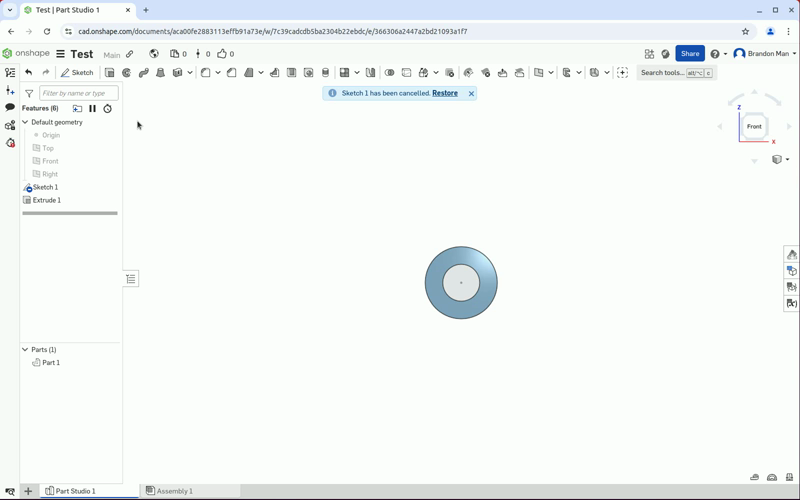
key(shift+h)
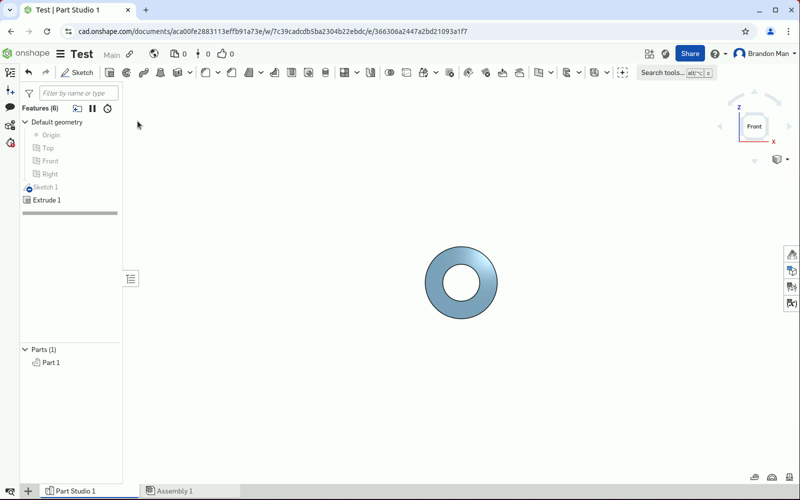
mouse_move(73, 189)
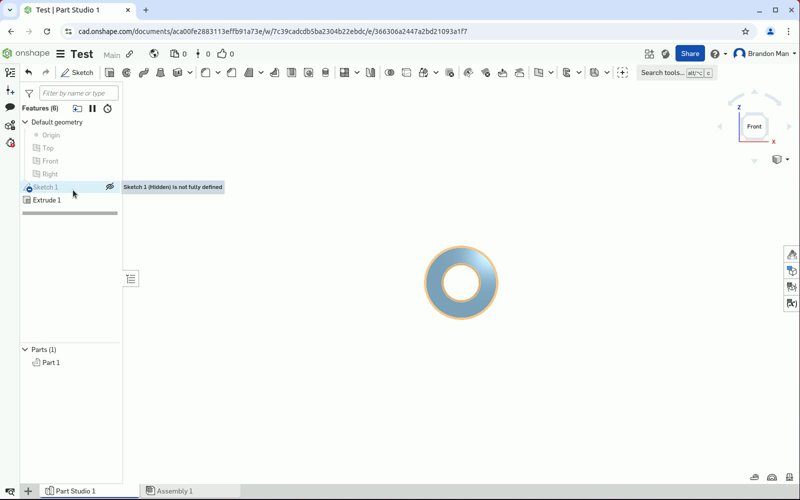
click(73, 189)
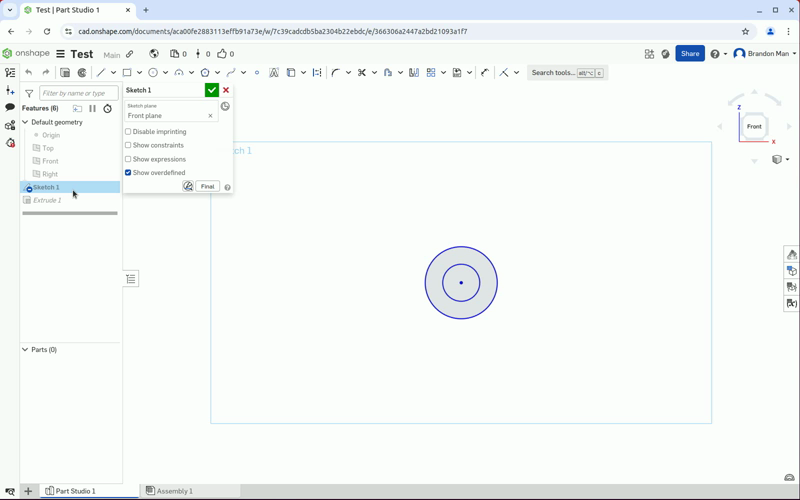
mouse_move(229, 92)
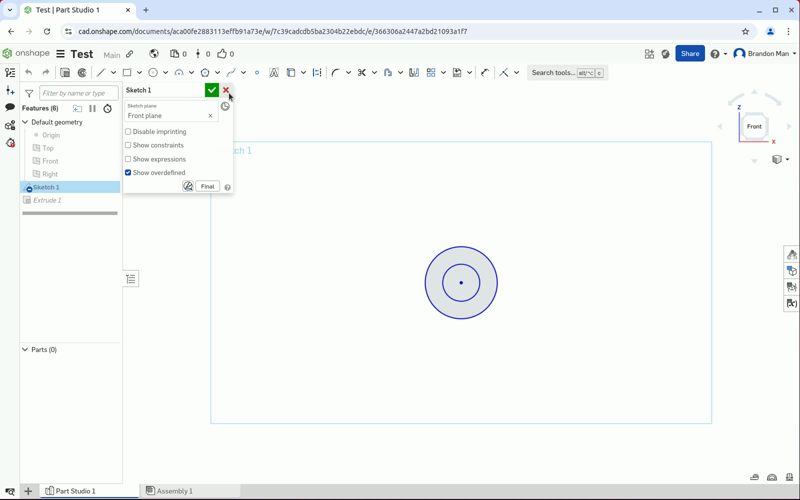
click(229, 92)
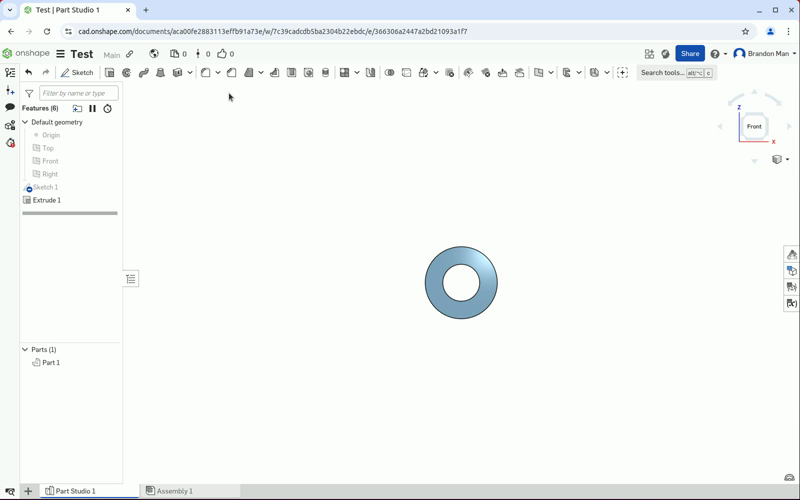
mouse_move(541, 75)
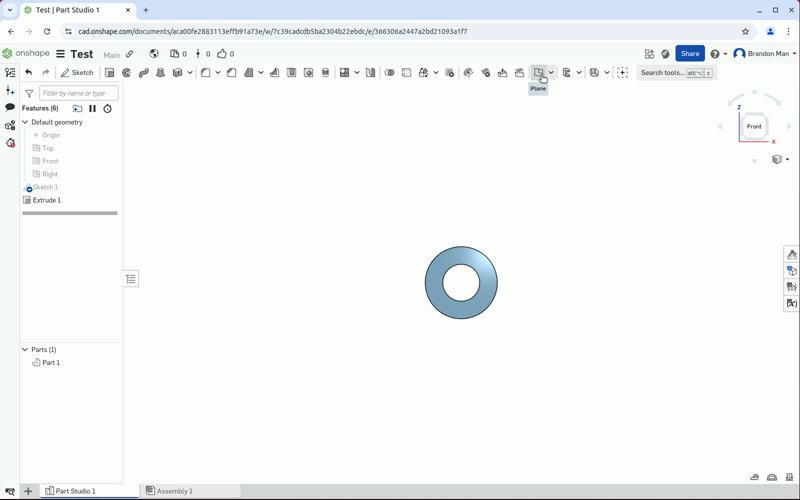
click(541, 75)
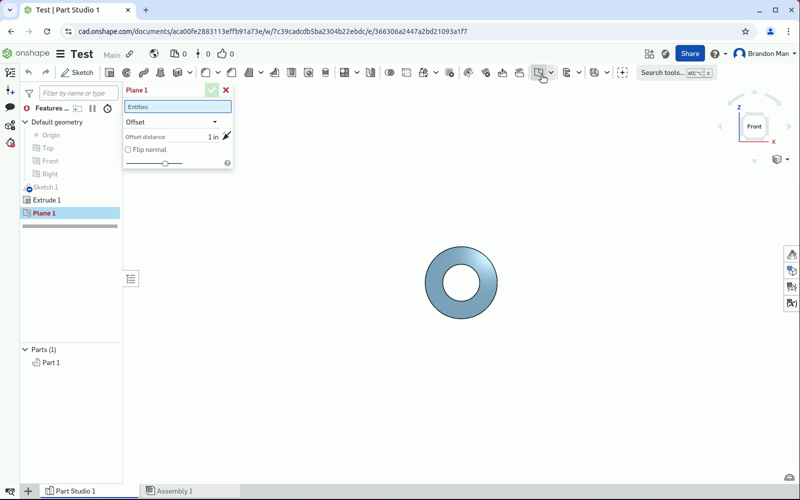
mouse_move(73, 163)
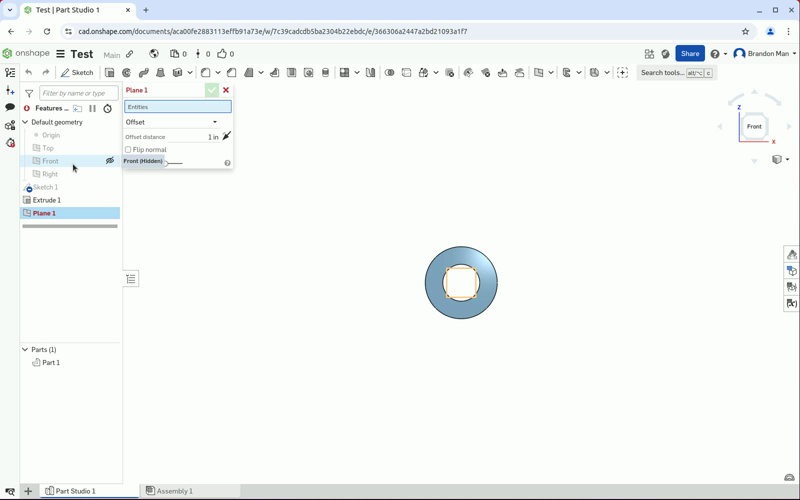
click(73, 163)
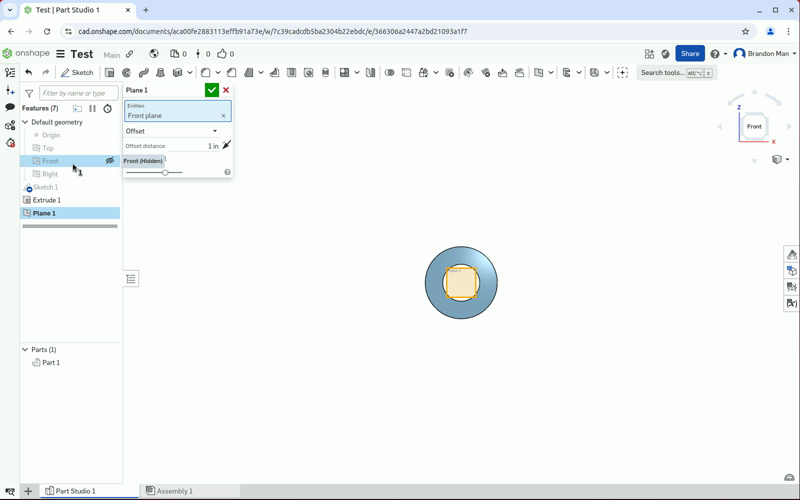
key(tab, 2)
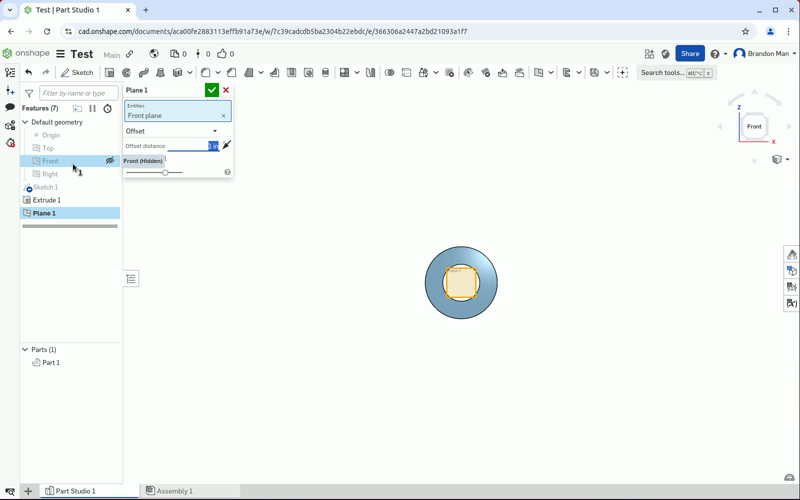
text(3.143)
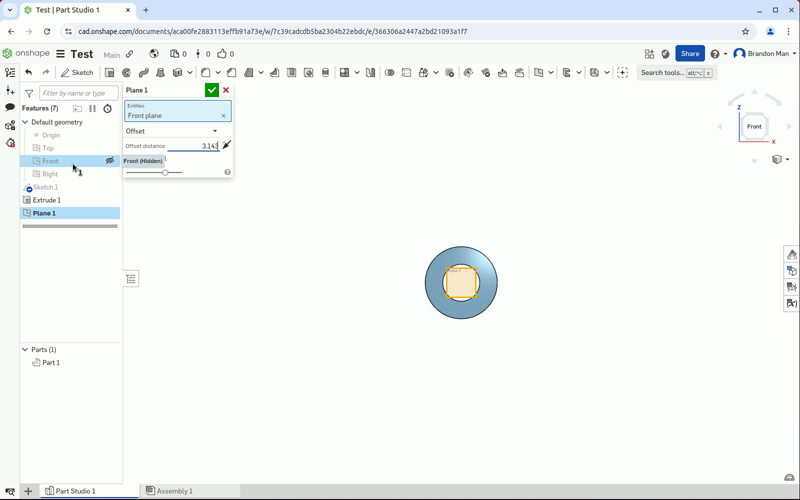
key(enter, 2)
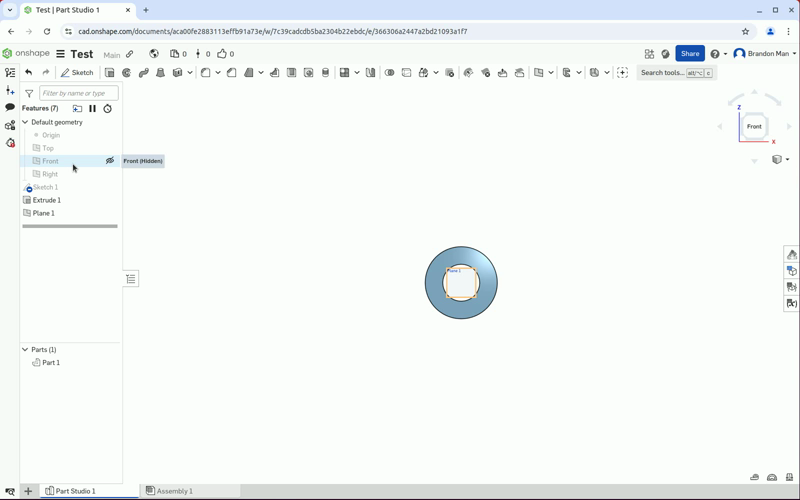
key(shift+s)
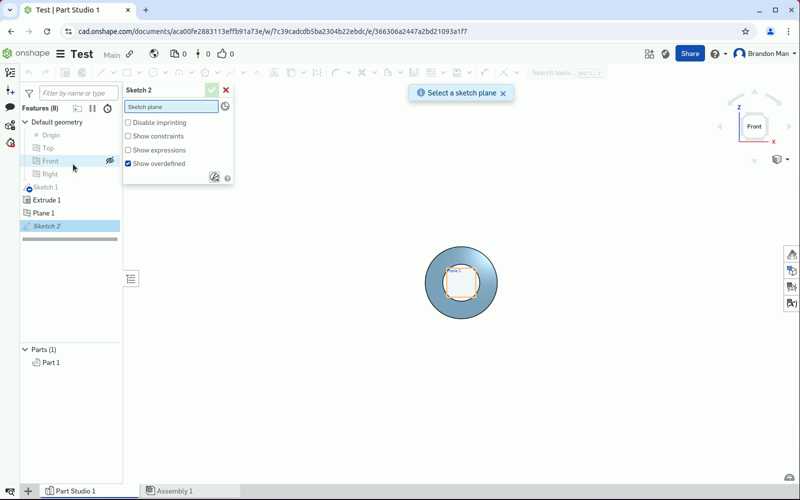
mouse_move(73, 215)
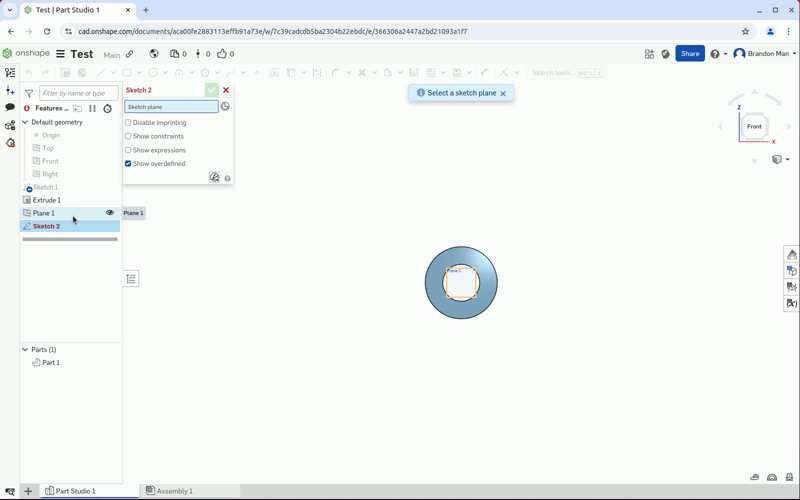
click(73, 215)
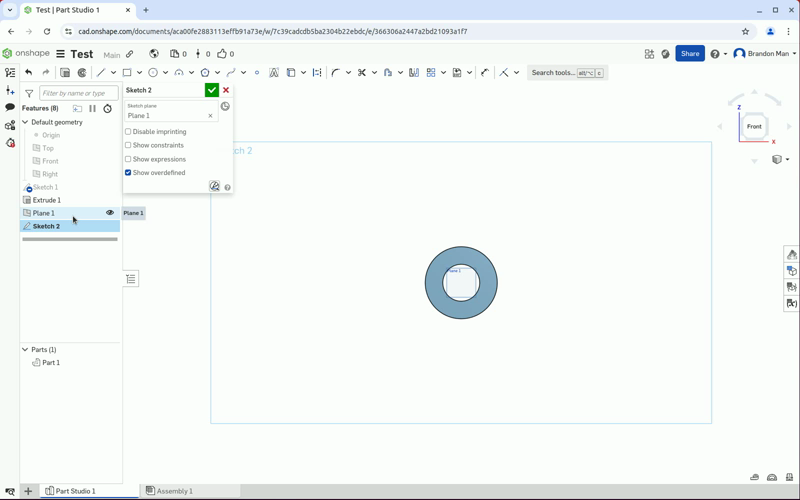
mouse_move(73, 352)
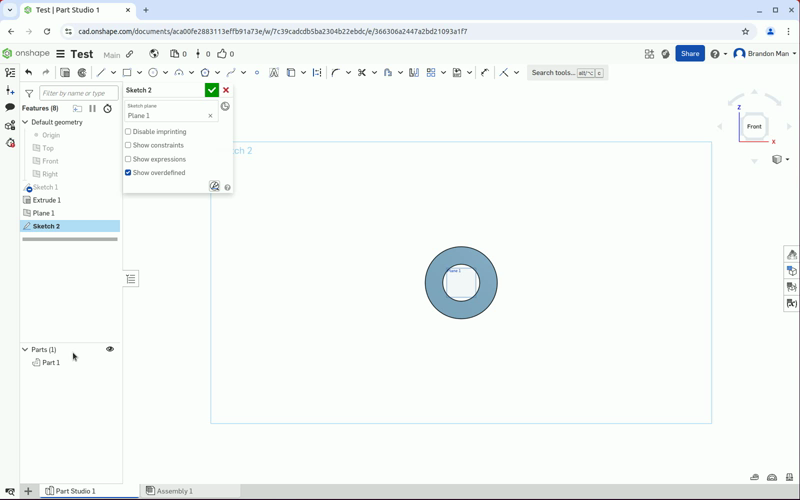
key(y)
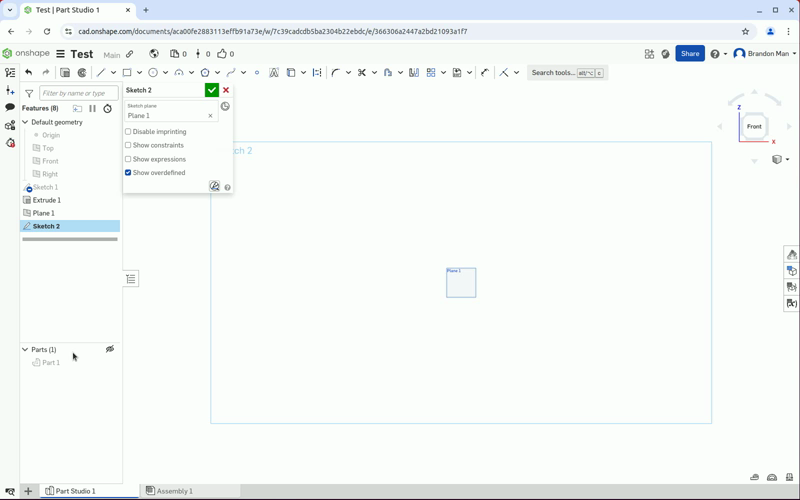
key(c)
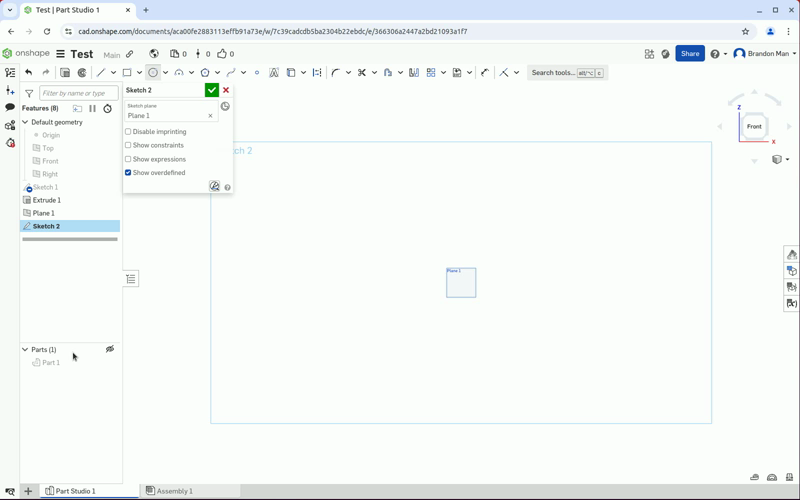
key_down(shift)
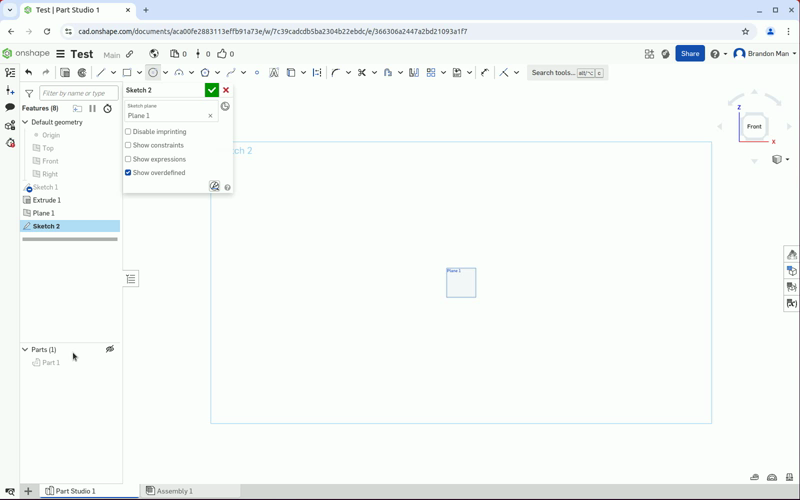
mouse_move(461, 282)
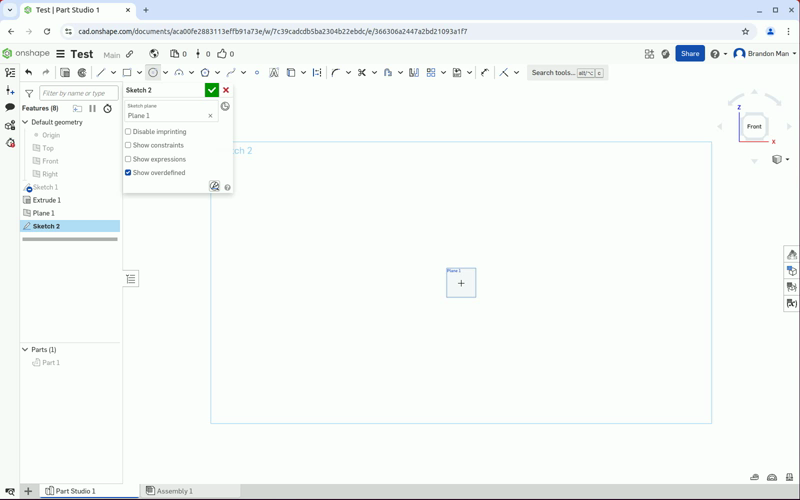
click(461, 282)
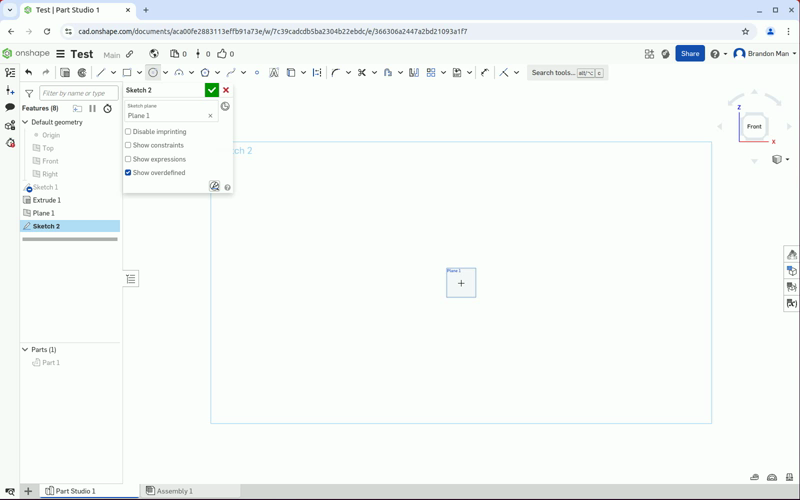
key_up(shift)
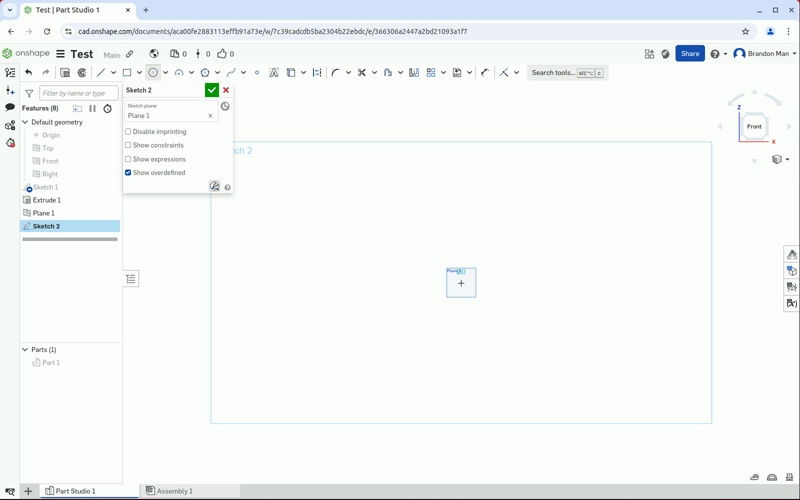
mouse_move(494, 282)
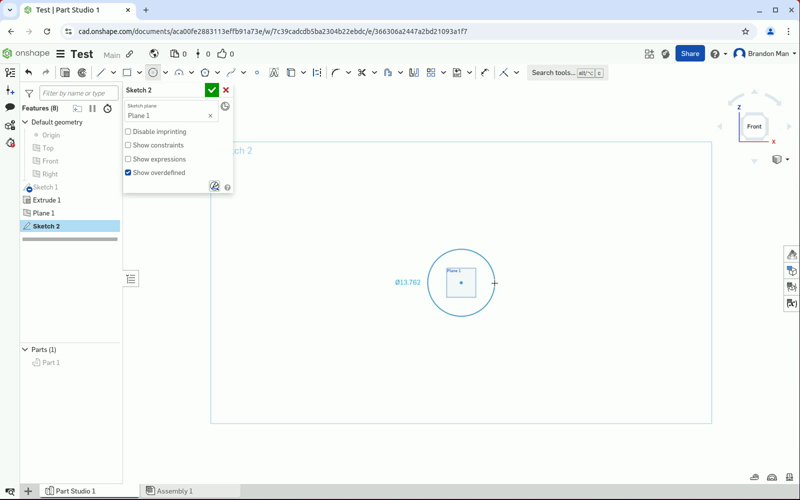
click(494, 282)
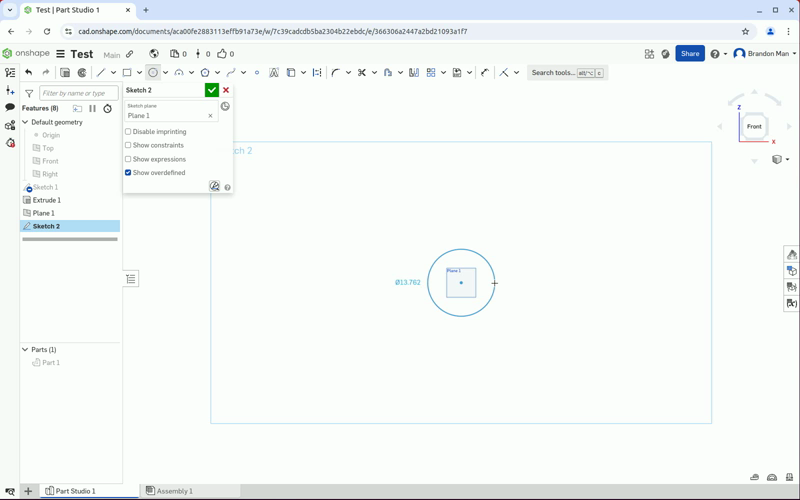
key(esc)
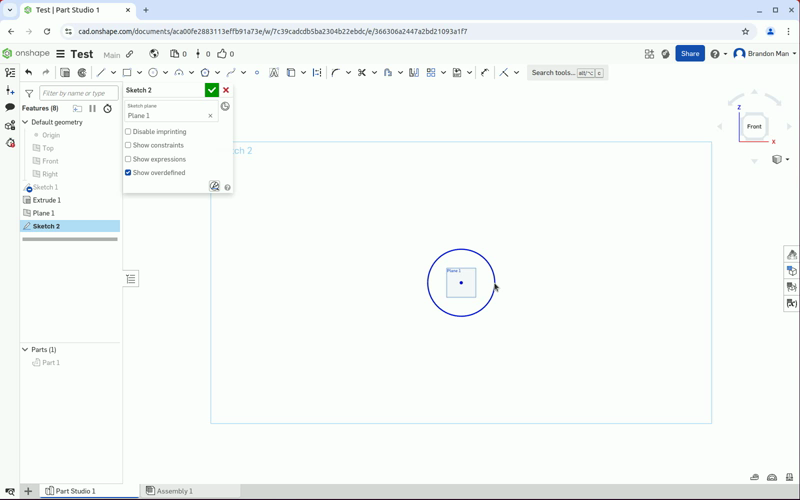
key(c)
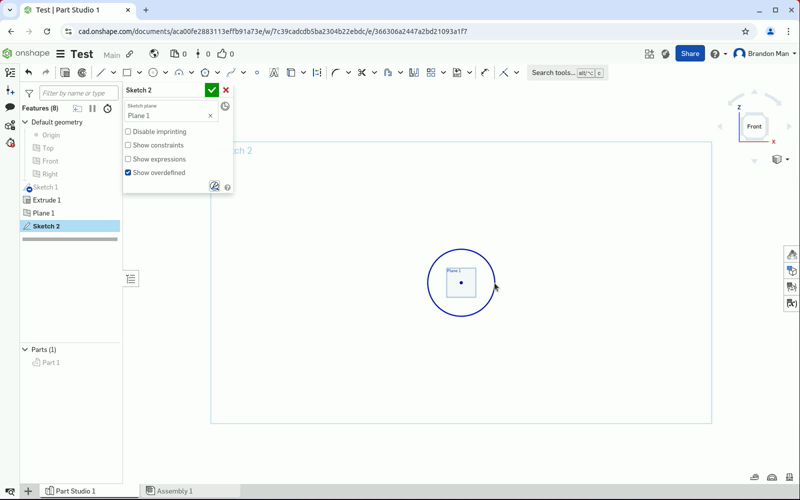
key_down(shift)
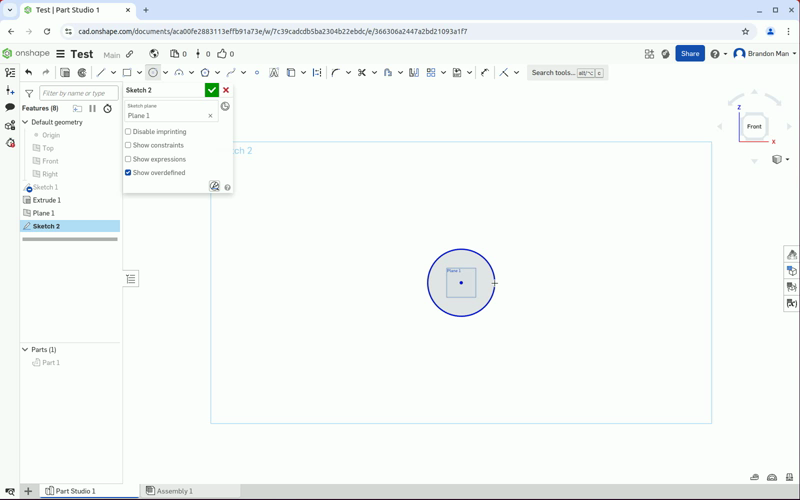
mouse_move(461, 282)
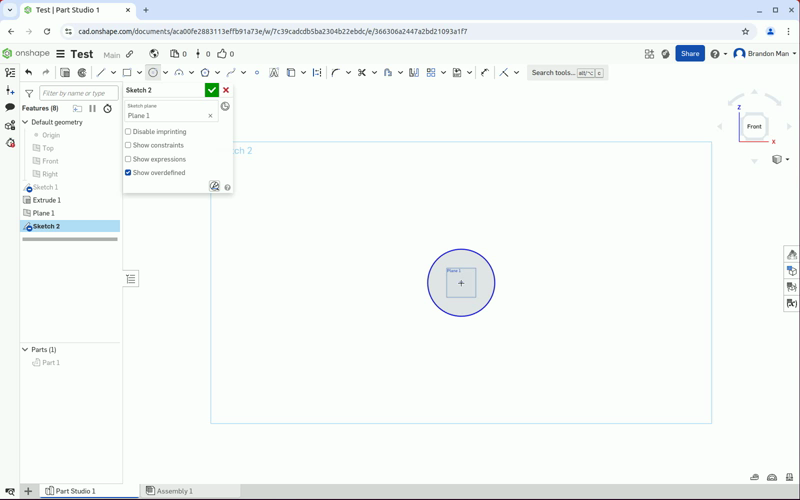
click(461, 282)
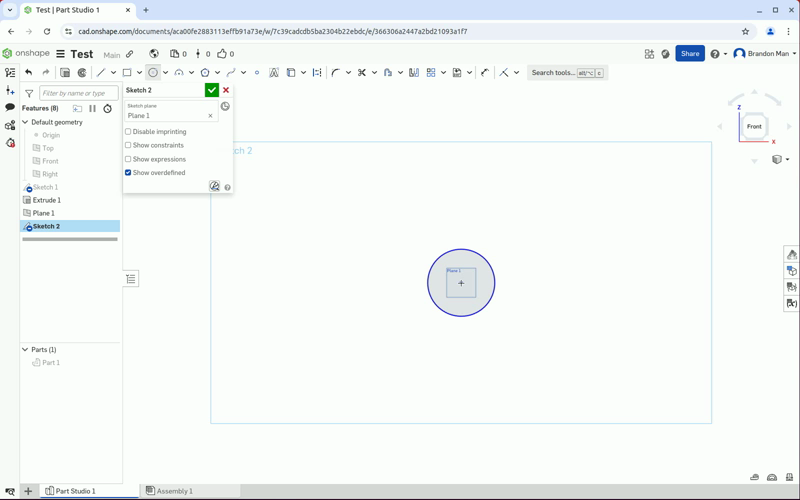
key_up(shift)
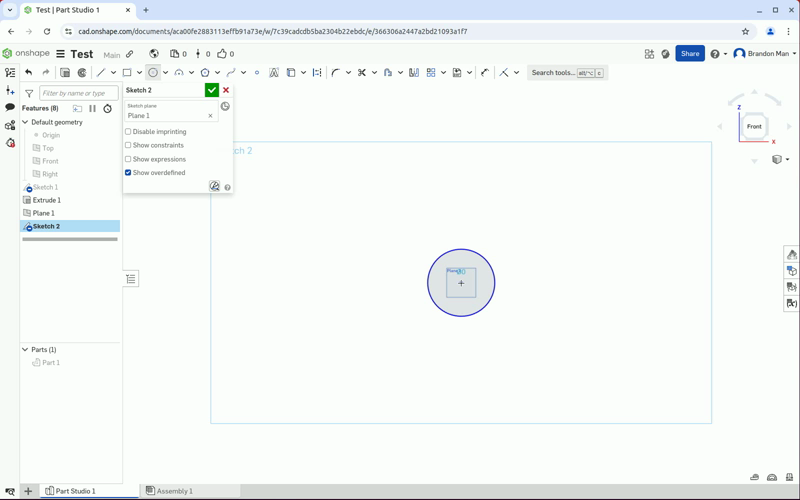
mouse_move(480, 282)
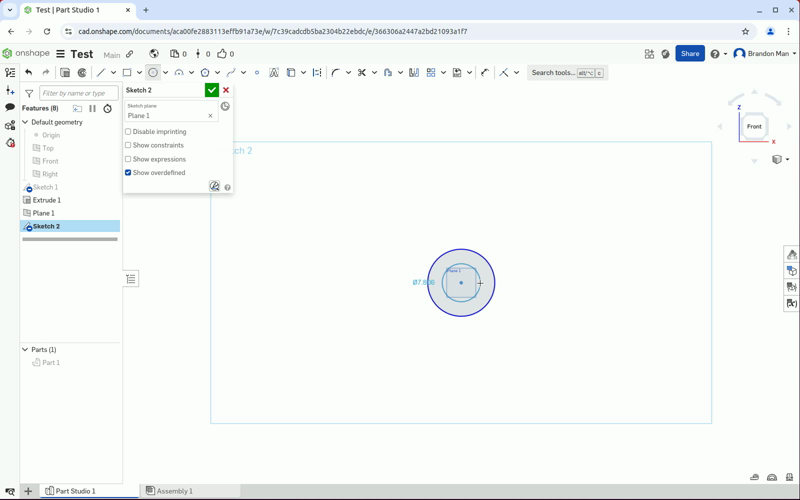
click(480, 282)
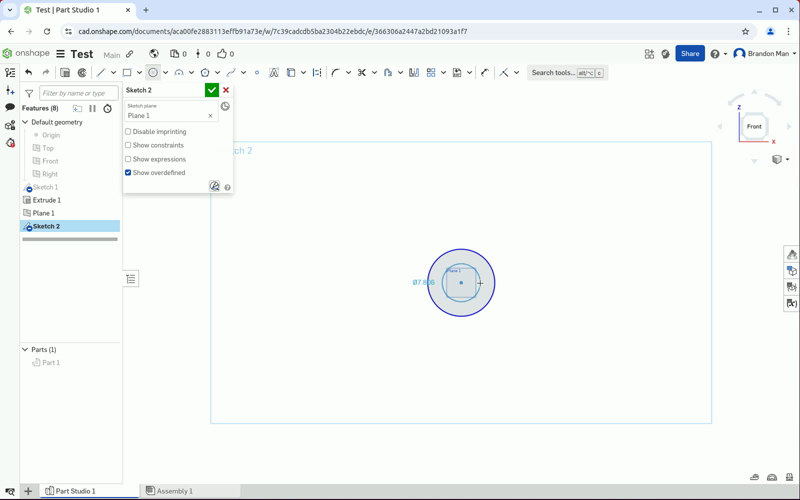
key(esc)
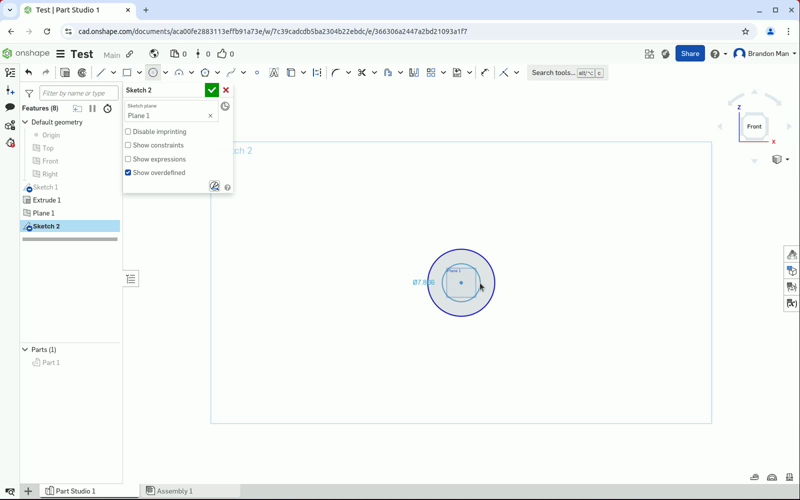
mouse_move(432, 279)
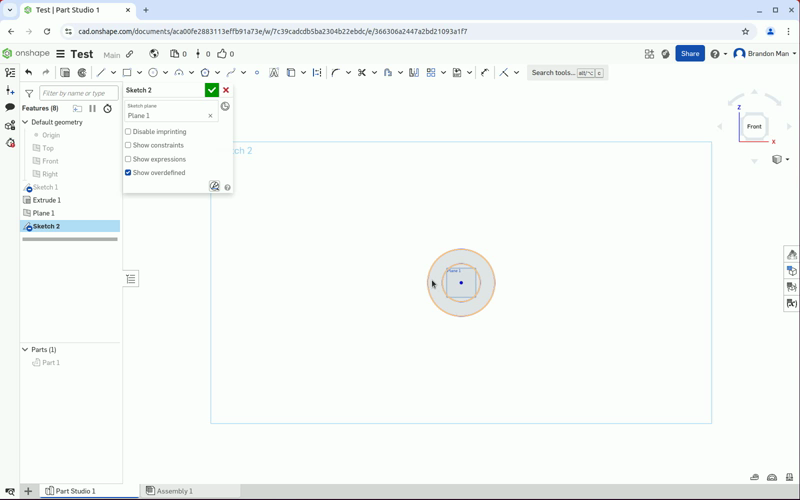
click(432, 279)
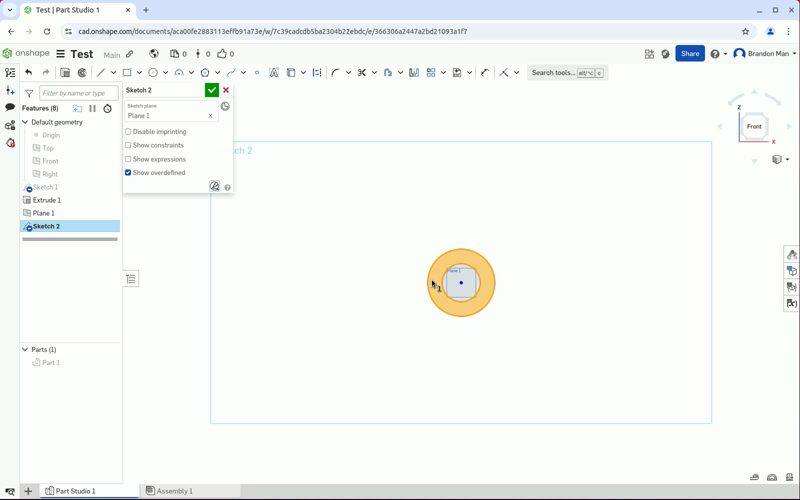
mouse_move(73, 352)
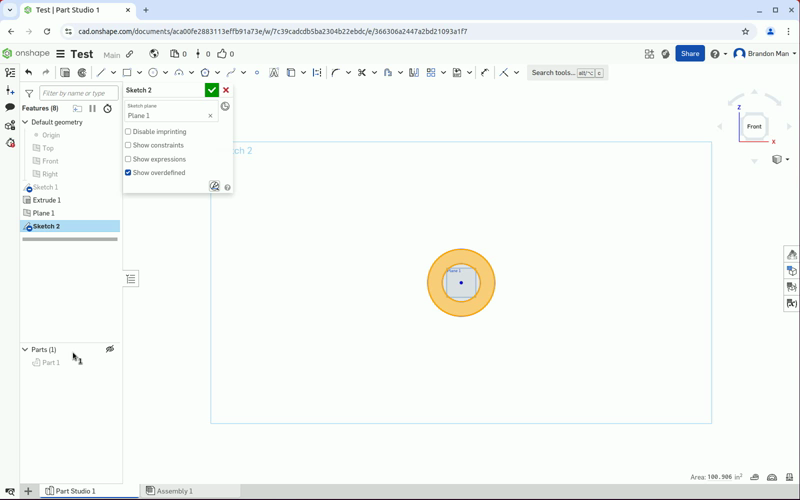
key(shift+y)
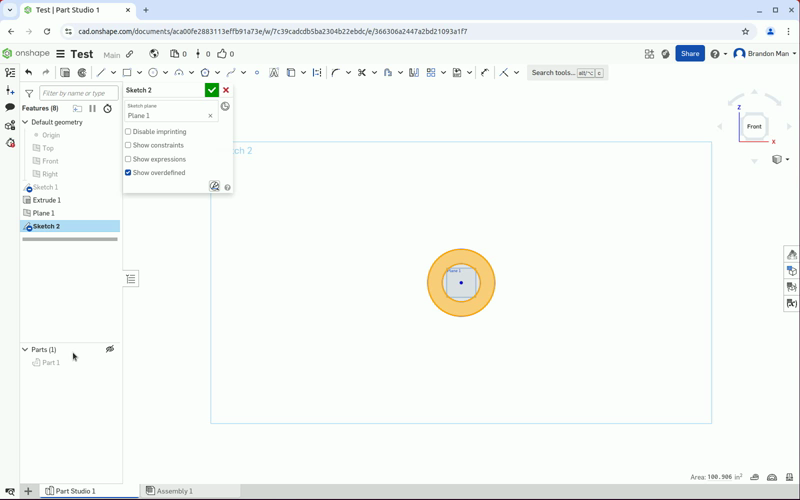
key(shift+e)
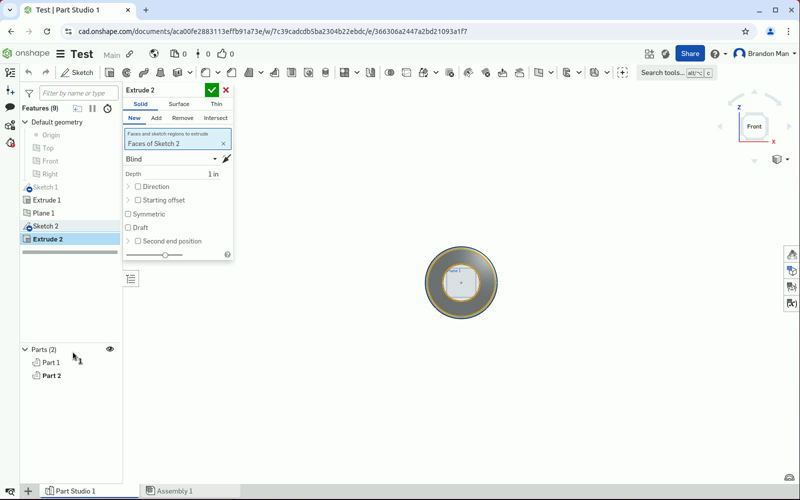
mouse_move(143, 106)
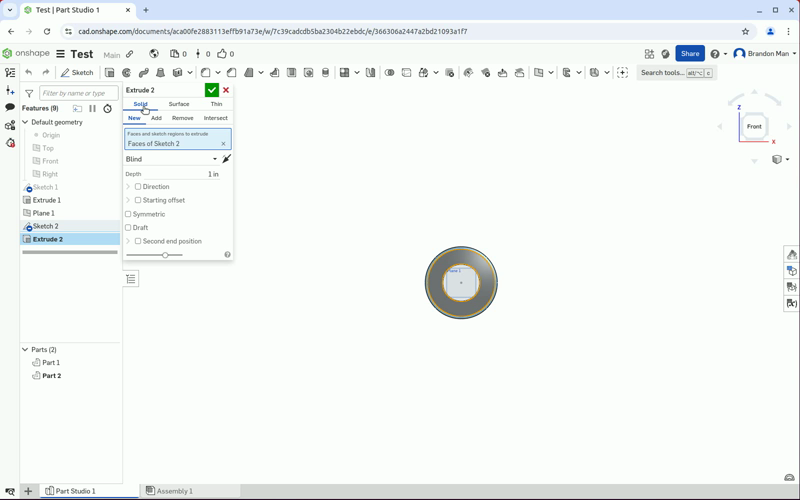
click(143, 106)
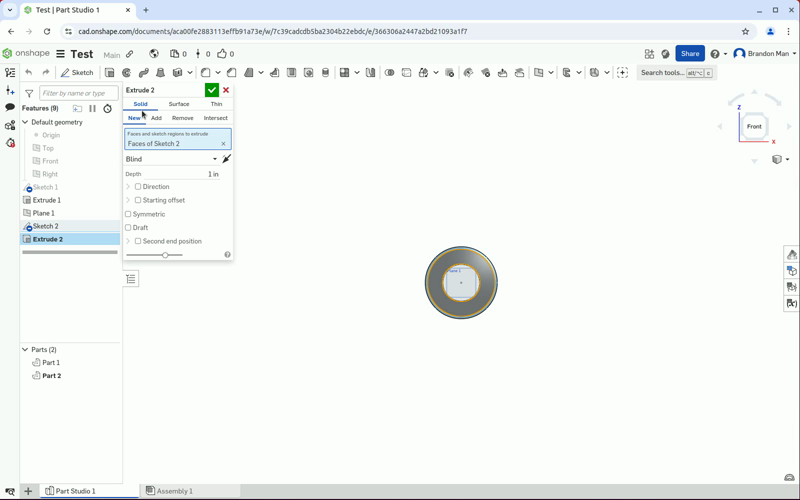
mouse_move(137, 120)
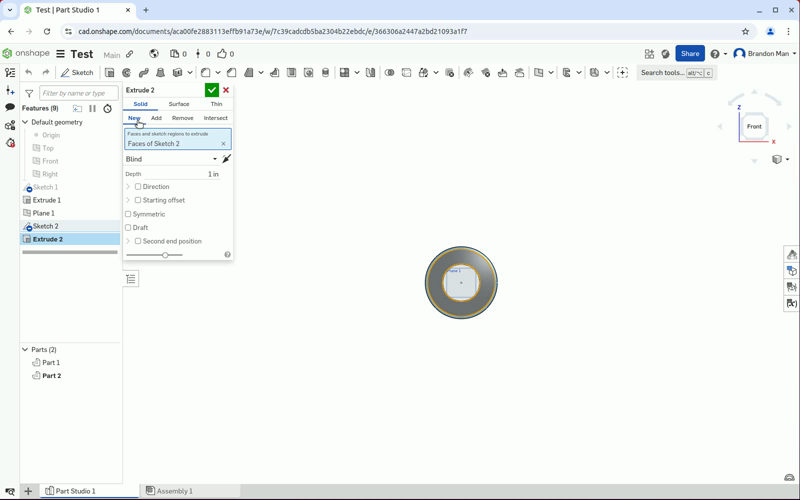
click(137, 120)
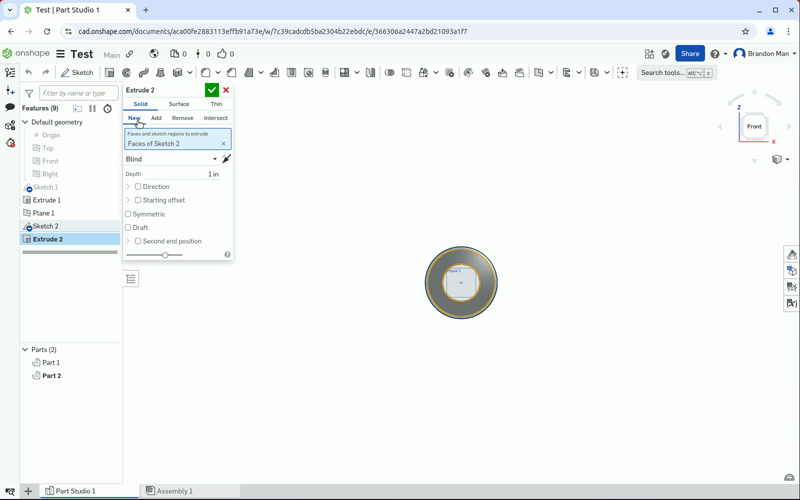
key(tab, 4)
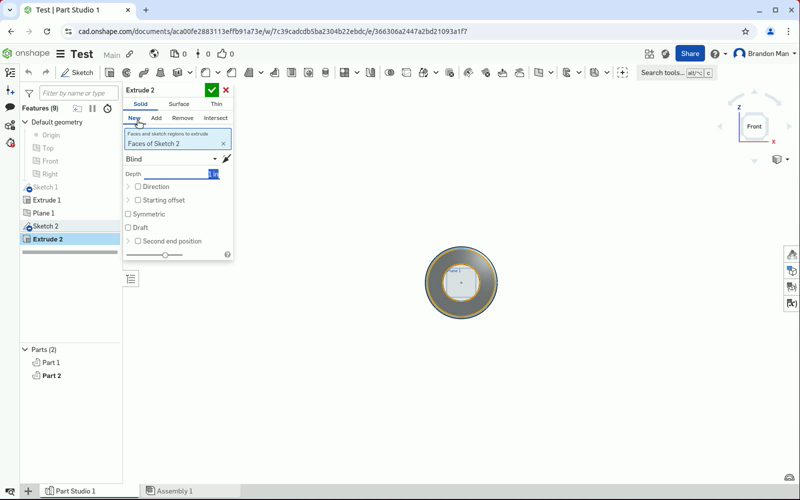
text(0.963)
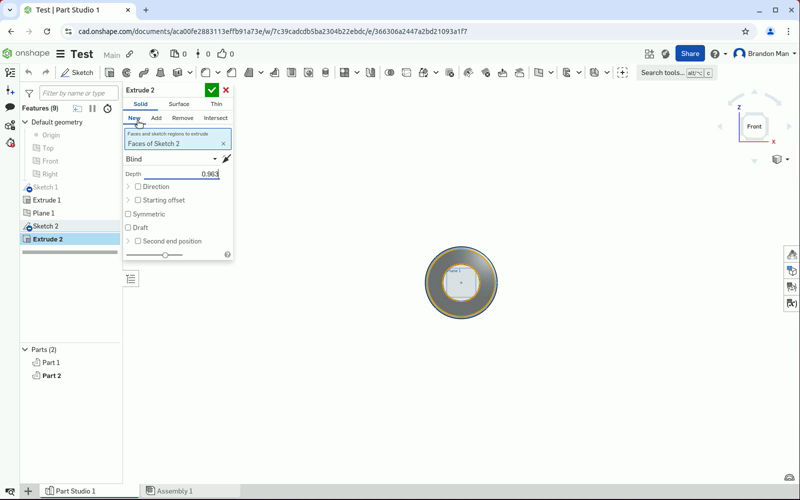
key(enter)
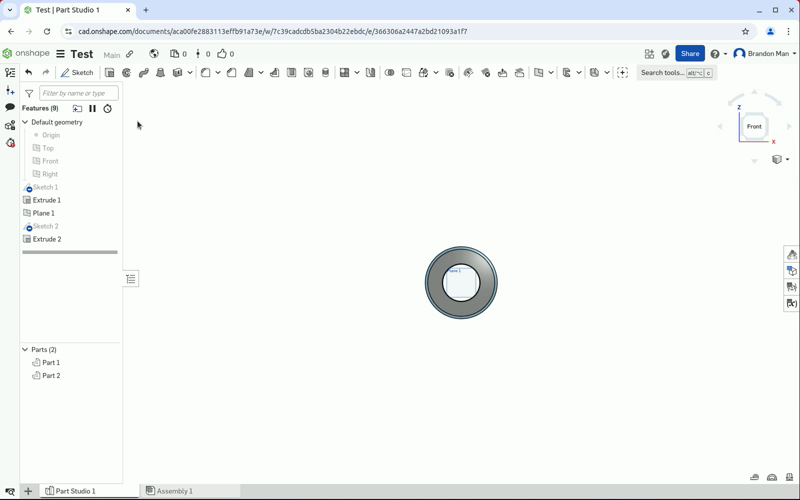
key(shift+h)
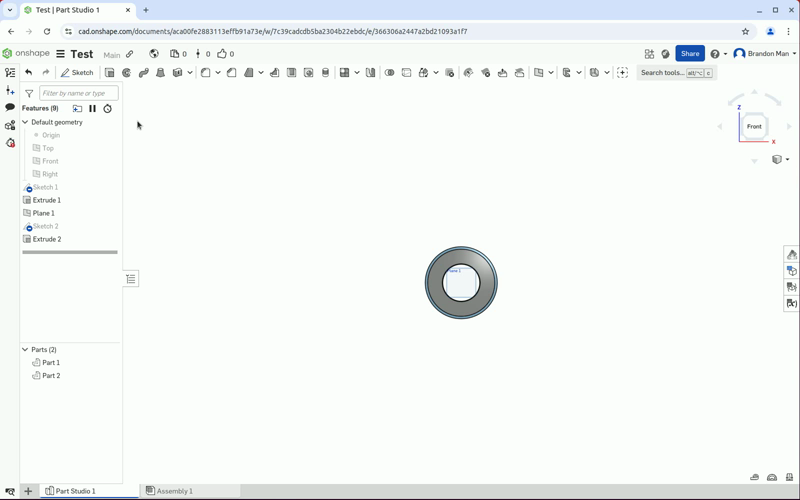
key(shift+h)
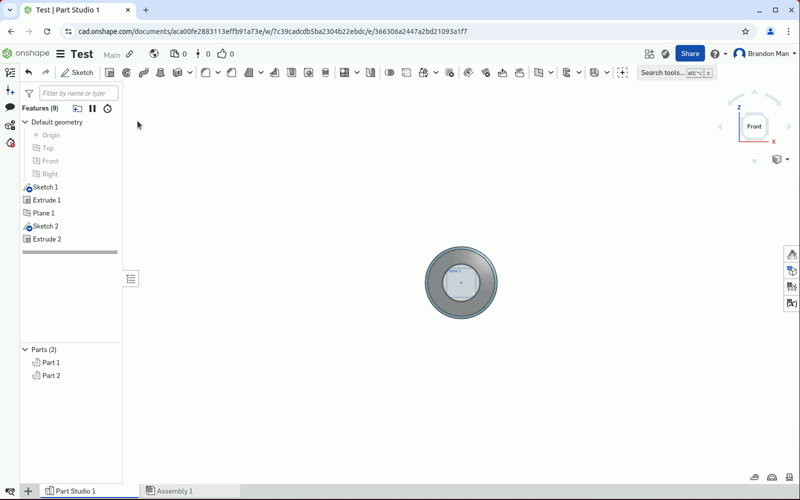
key(shift+7)
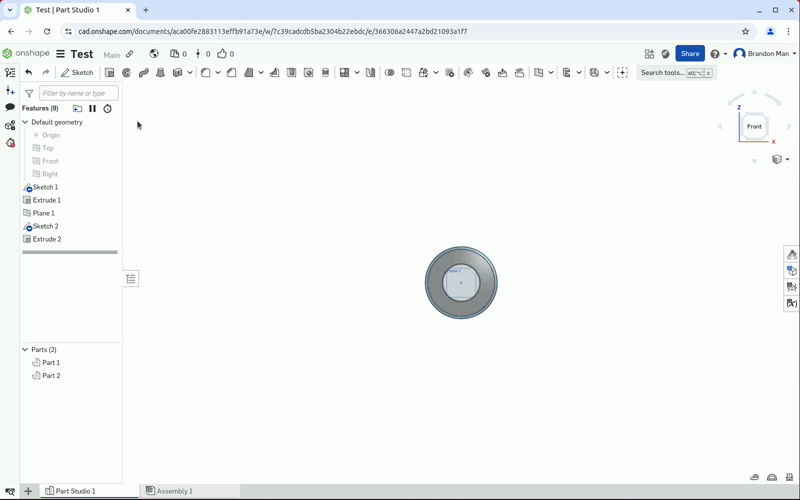
key(left, 2)
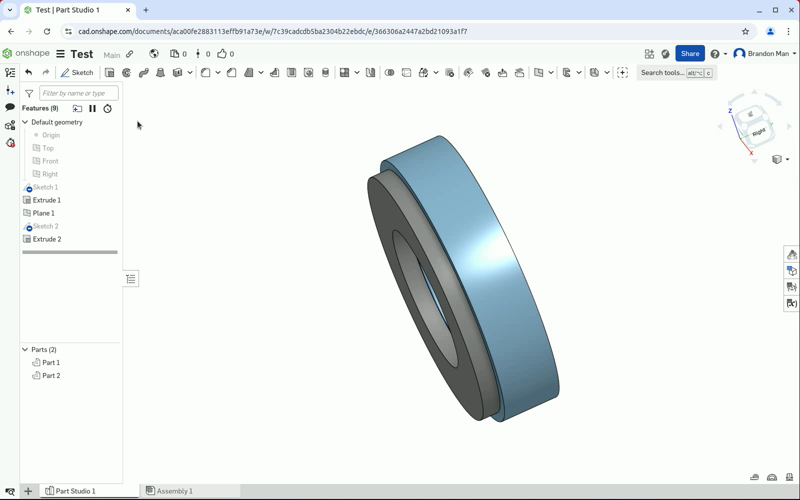
key(down, 2)
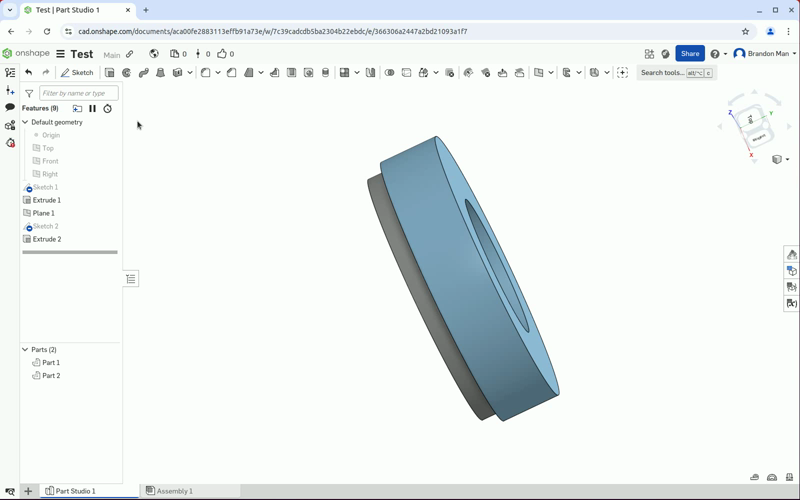
key(up, 2)
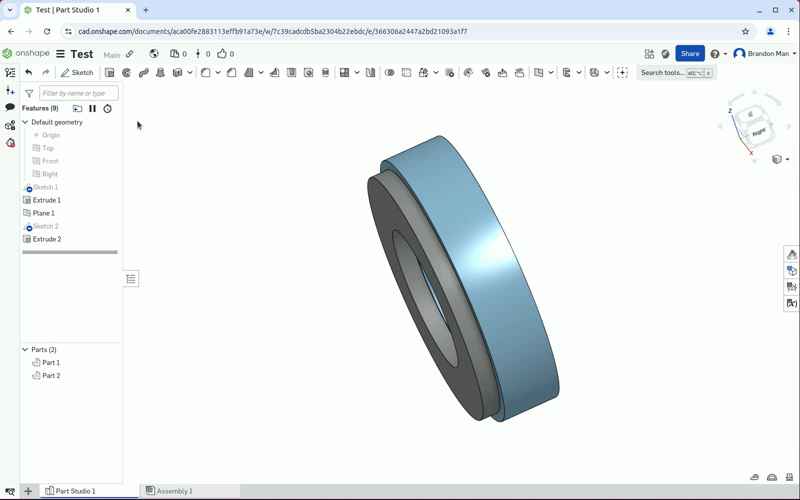
key(right, 2)
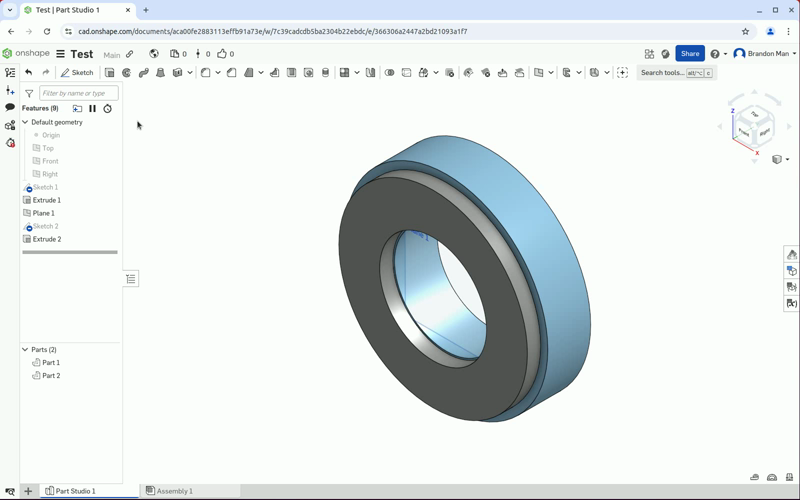
mouse_move(73, 189)
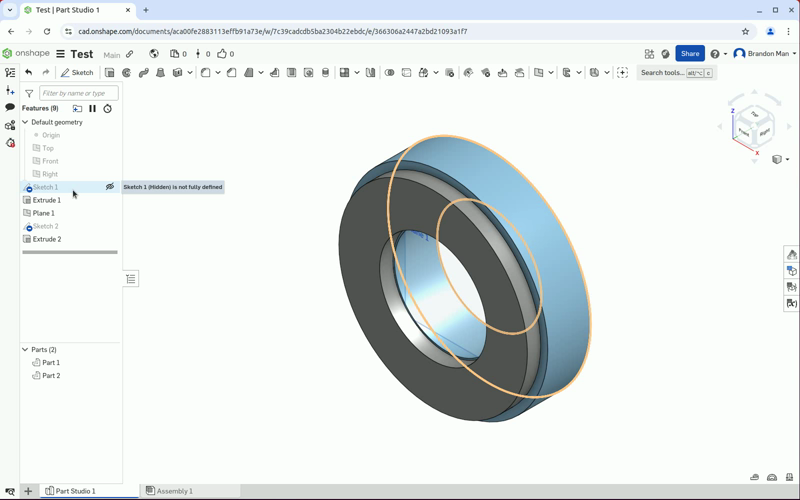
click(73, 189)